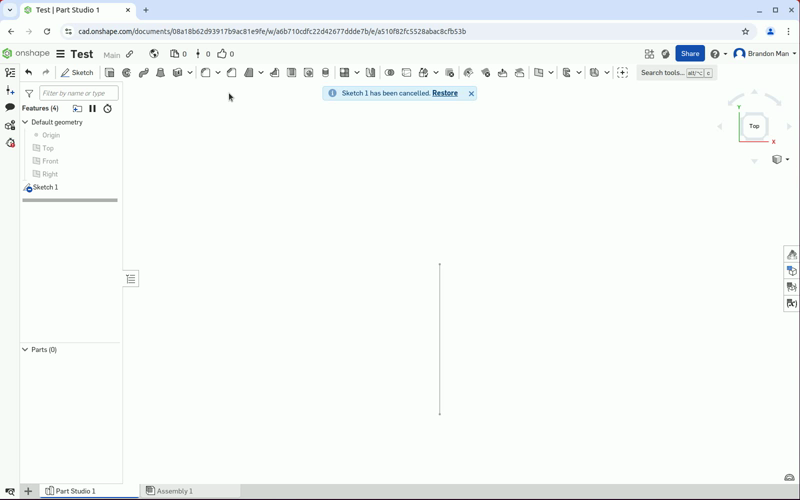
key(shift+h)
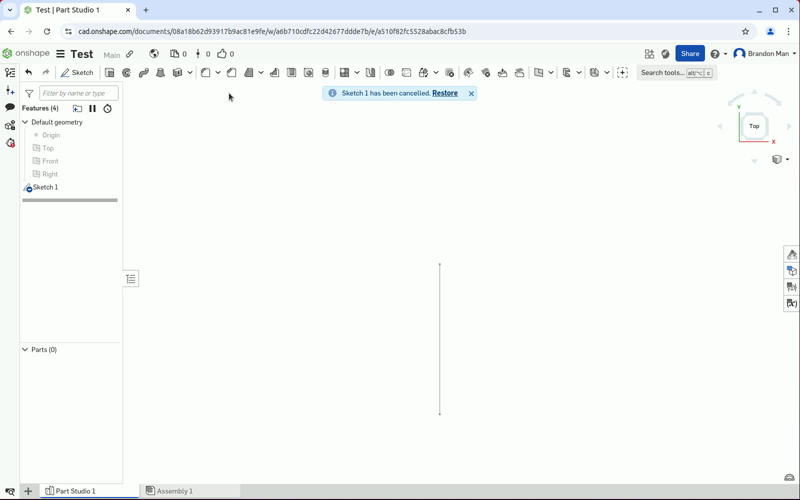
key(shift+s)
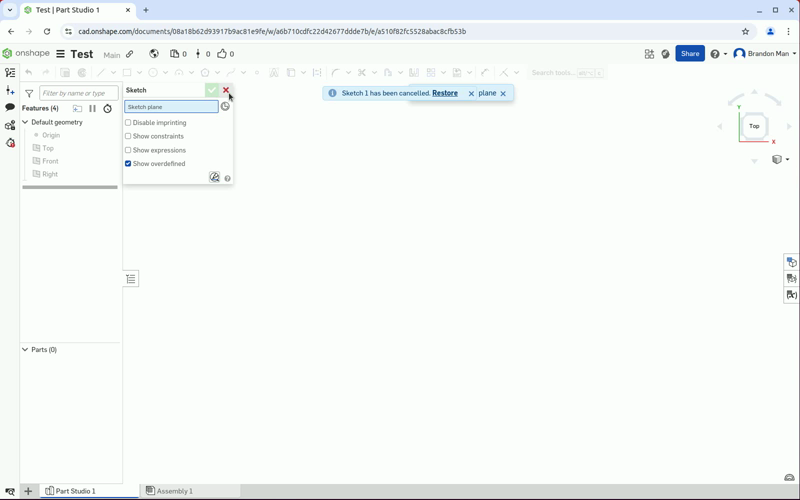
mouse_move(73, 150)
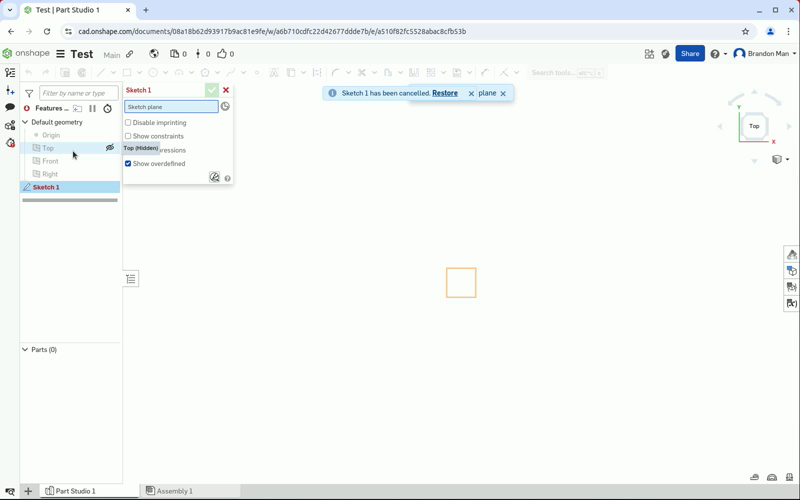
click(73, 150)
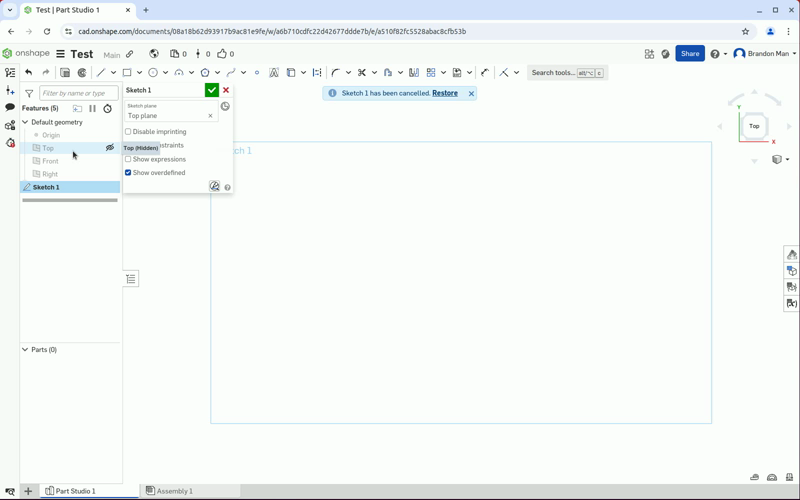
mouse_move(73, 352)
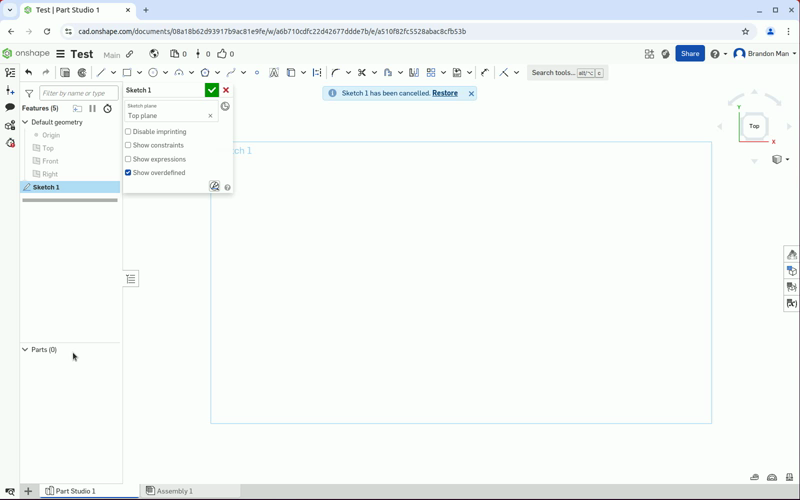
key(y)
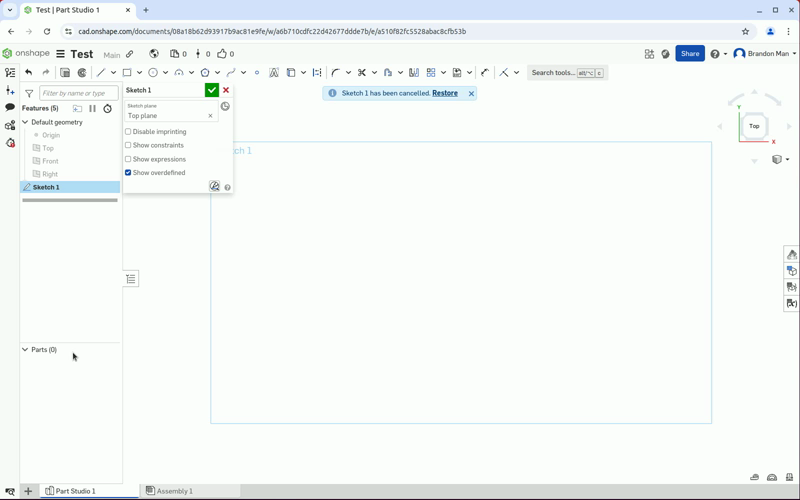
key(l)
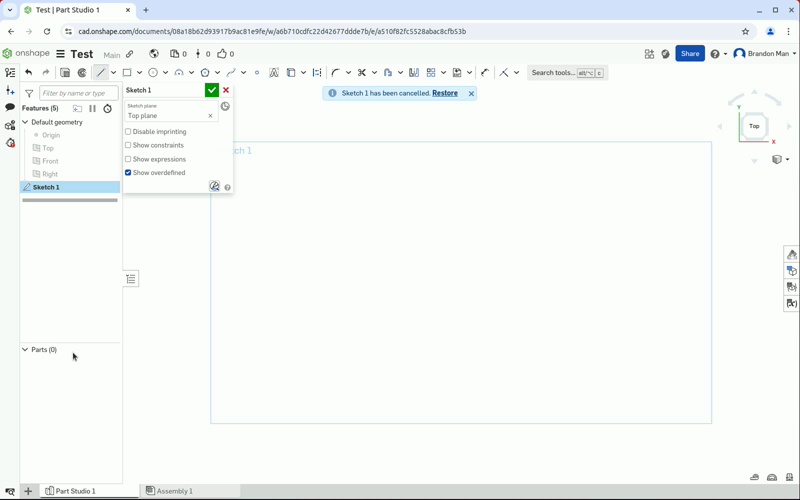
key_down(shift)
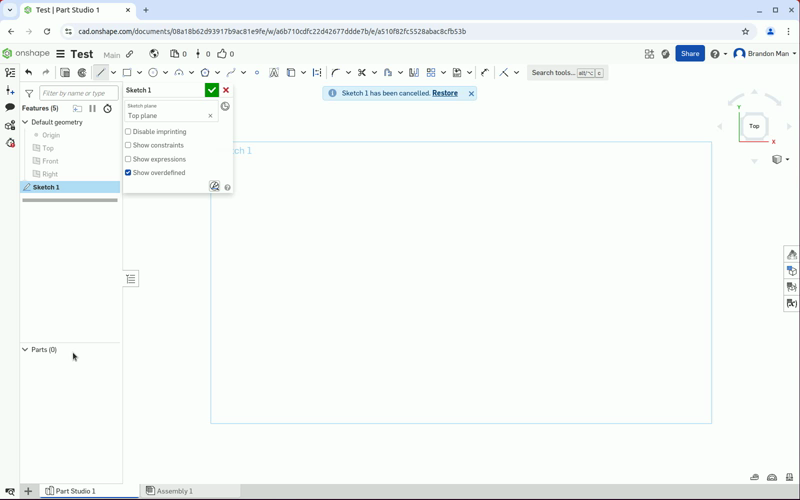
mouse_move(348, 311)
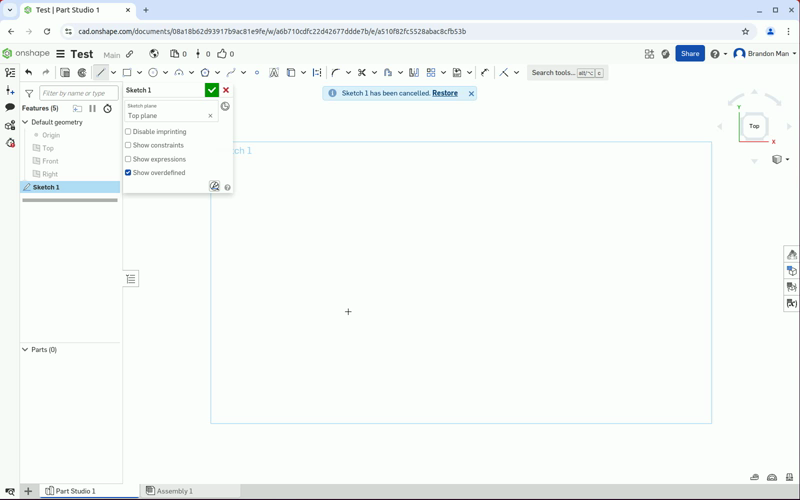
click(348, 311)
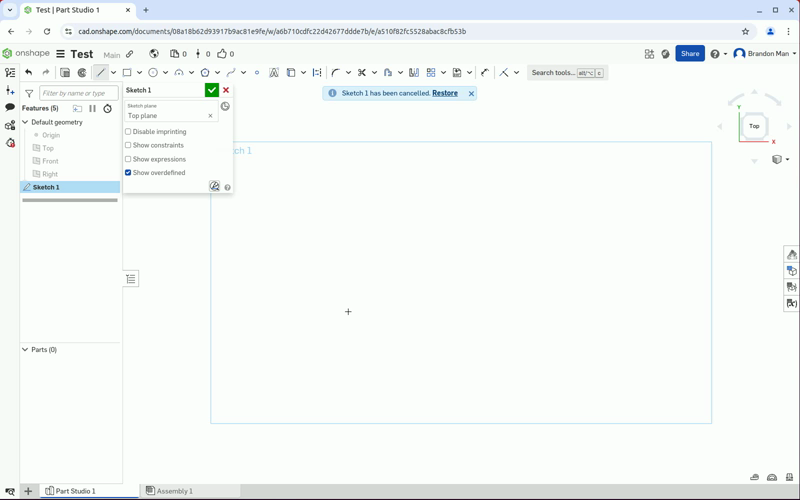
key_up(shift)
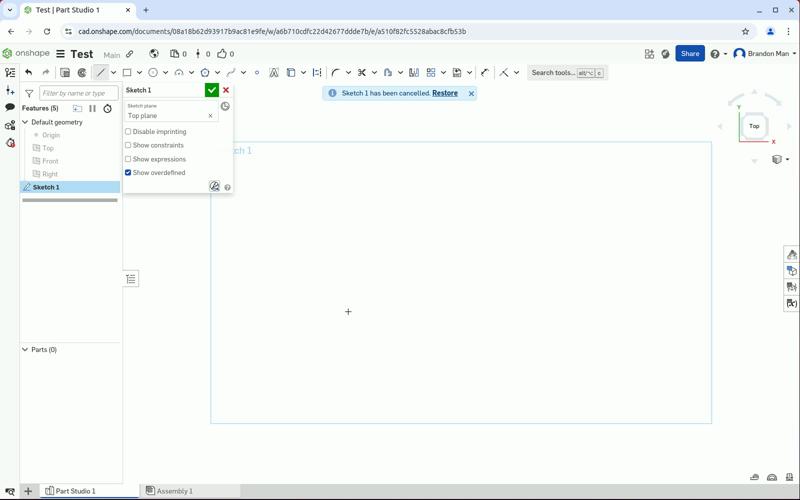
key_down(shift)
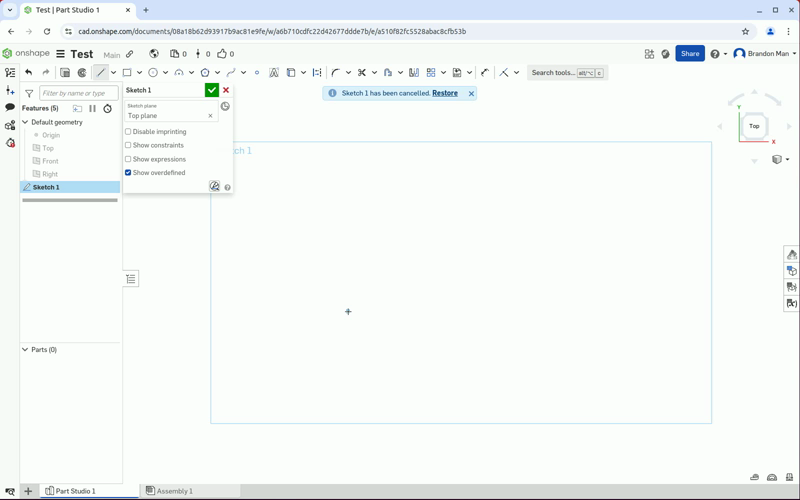
mouse_move(572, 311)
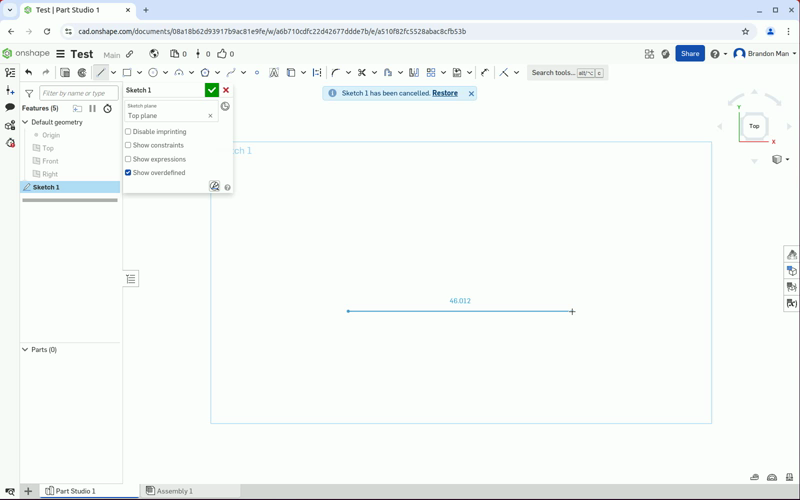
click(572, 311)
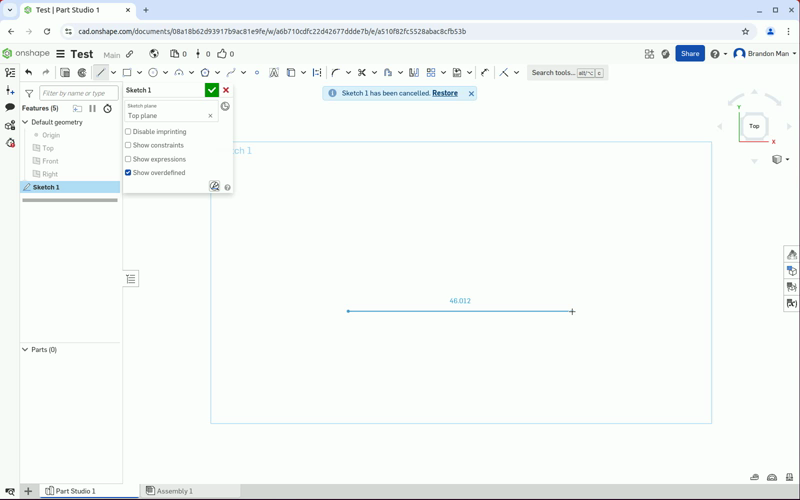
key_up(shift)
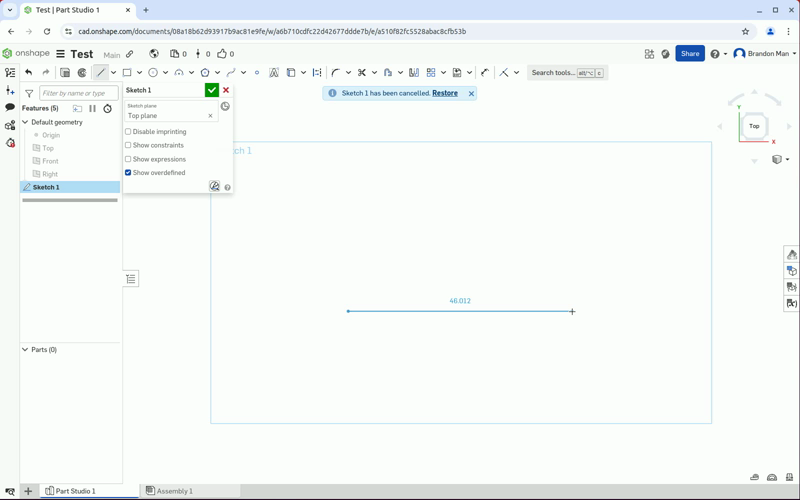
key_down(shift)
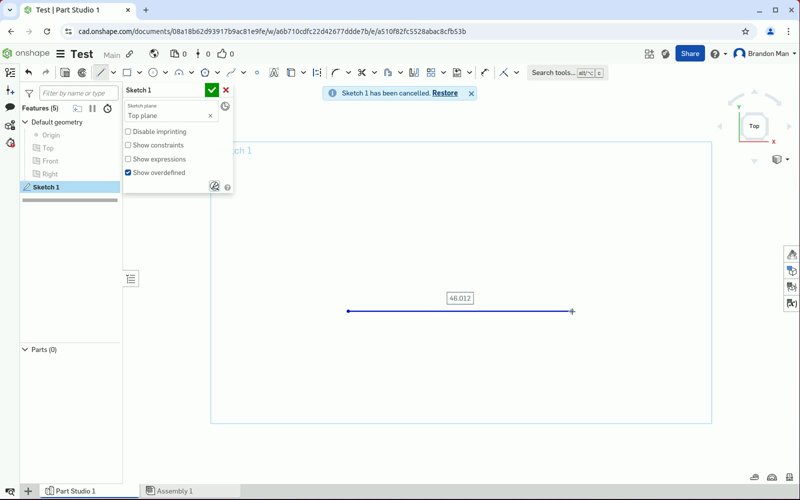
mouse_move(589, 311)
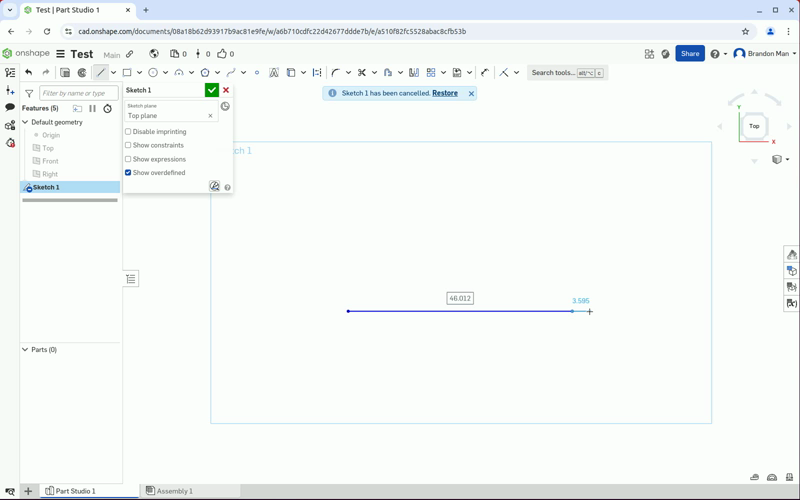
mouse_move(572, 254)
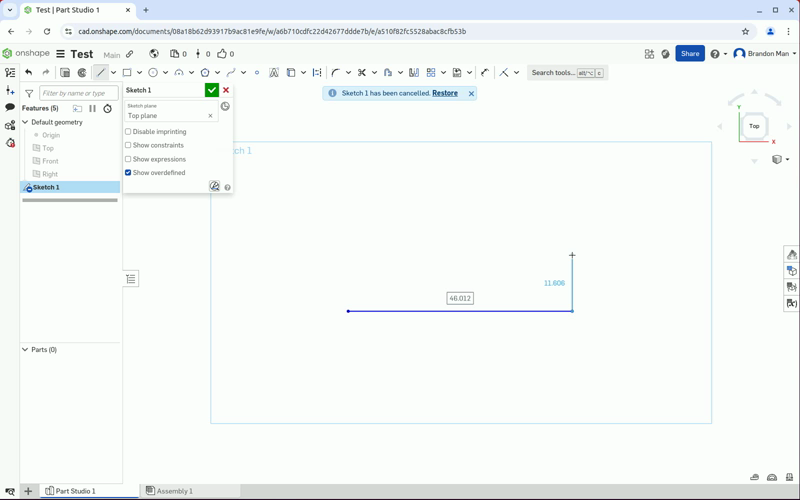
click(572, 254)
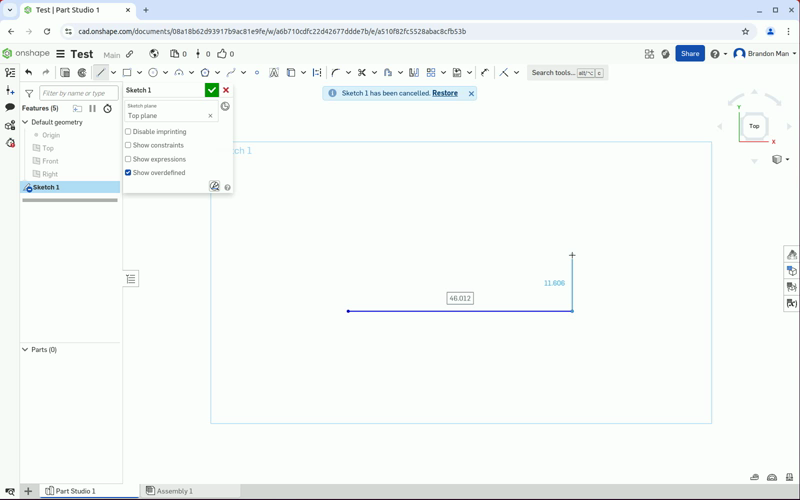
key_up(shift)
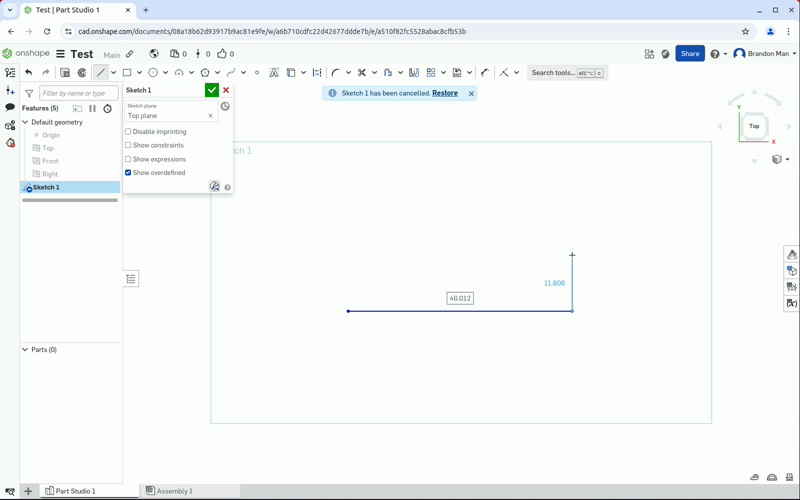
key_down(shift)
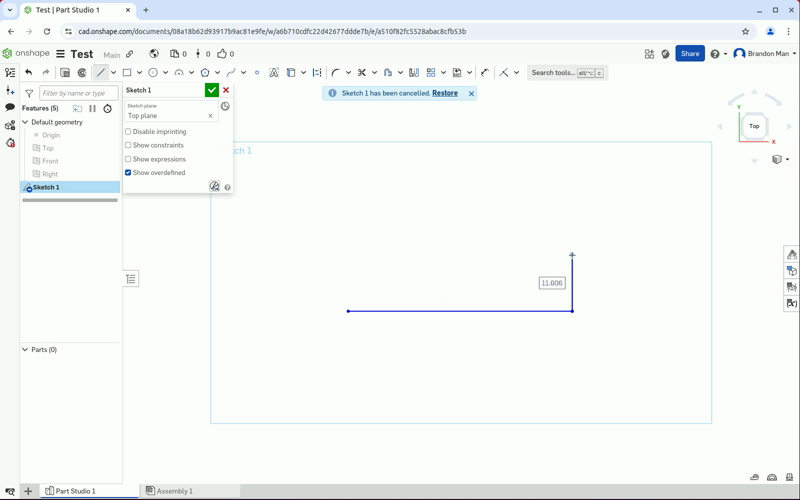
mouse_move(348, 254)
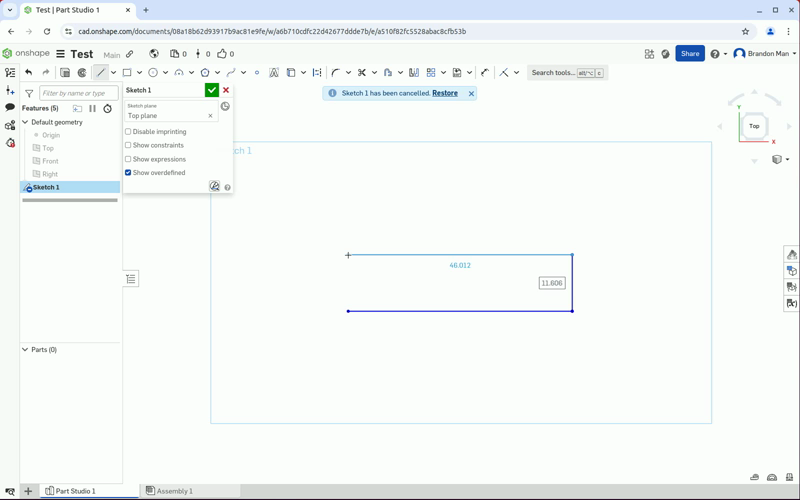
click(348, 254)
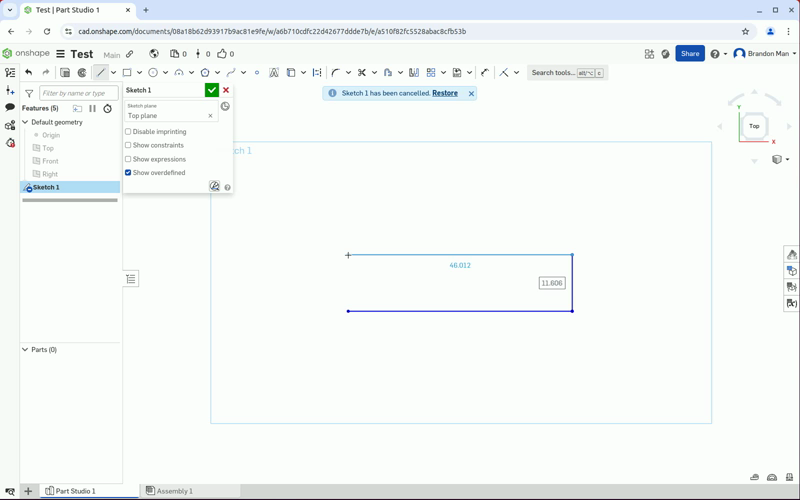
key_up(shift)
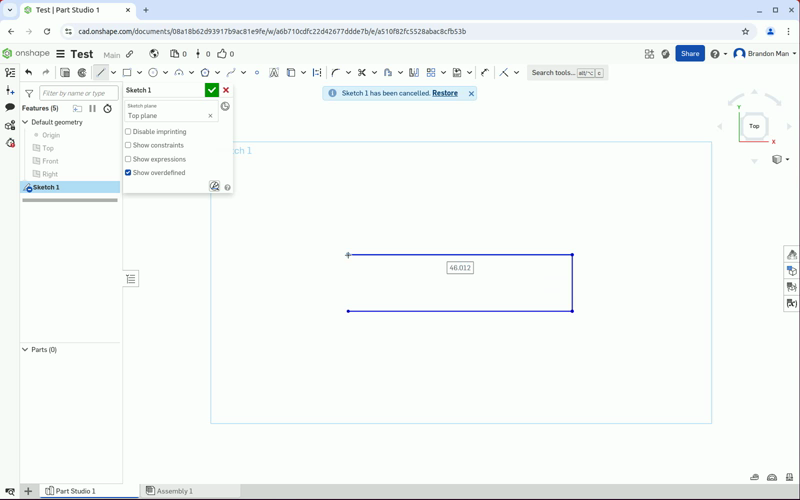
mouse_move(378, 254)
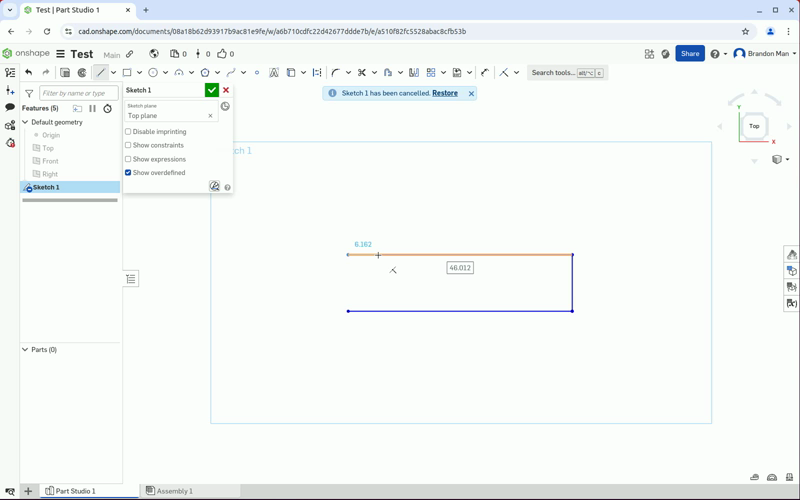
key_down(shift)
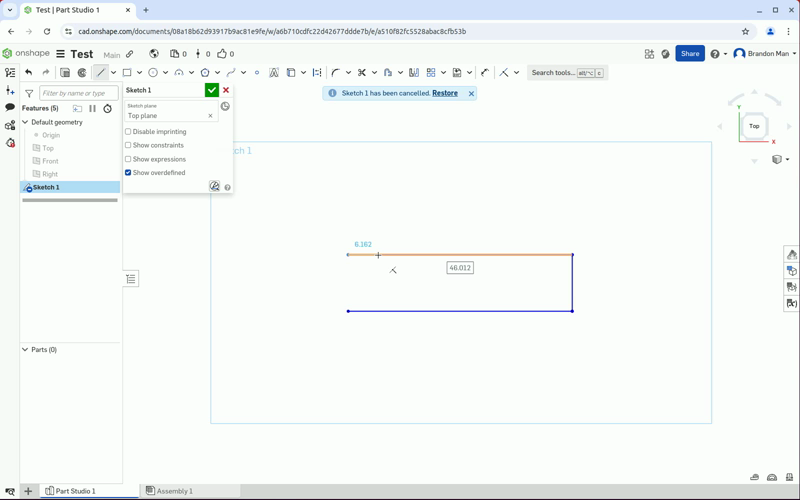
mouse_move(348, 311)
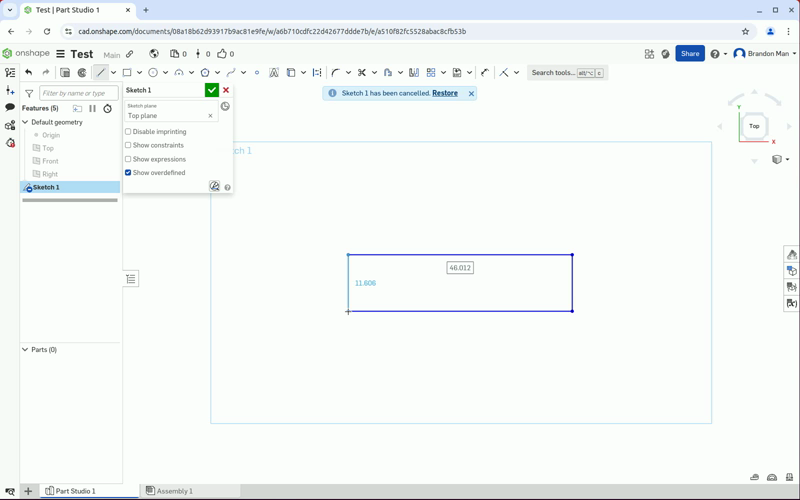
key_up(shift)
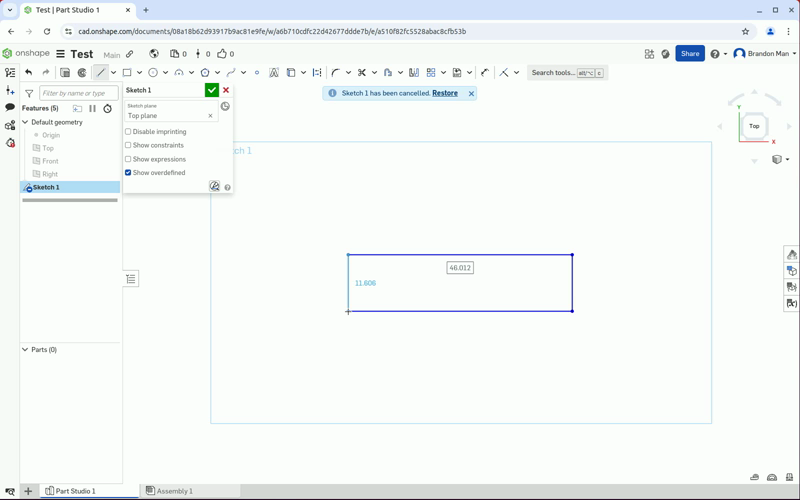
click(348, 311)
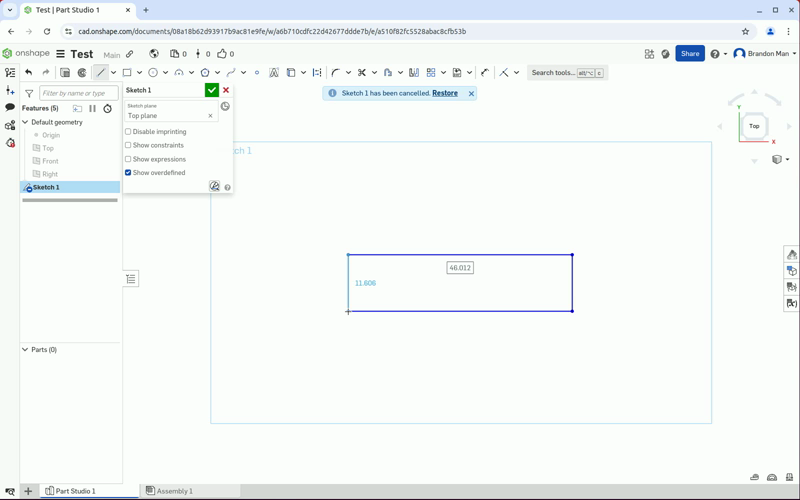
key(esc)
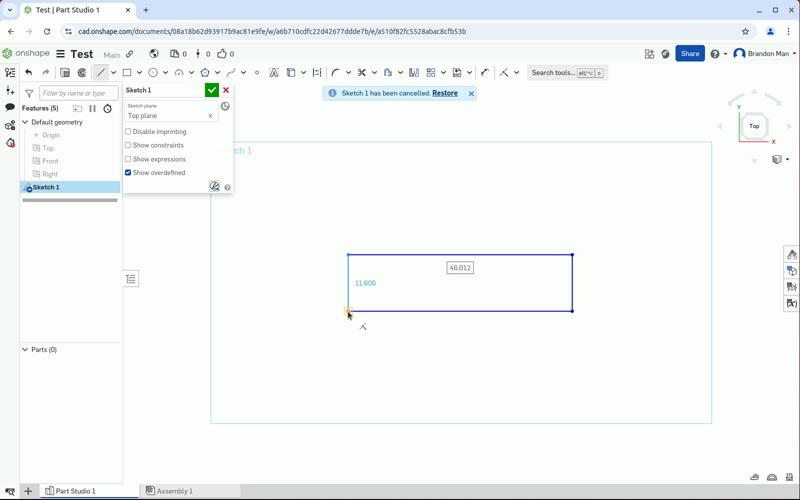
mouse_move(511, 280)
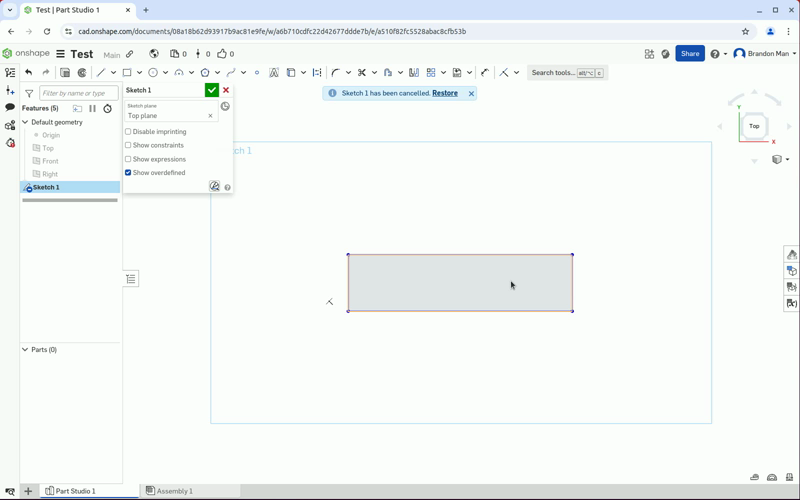
click(511, 280)
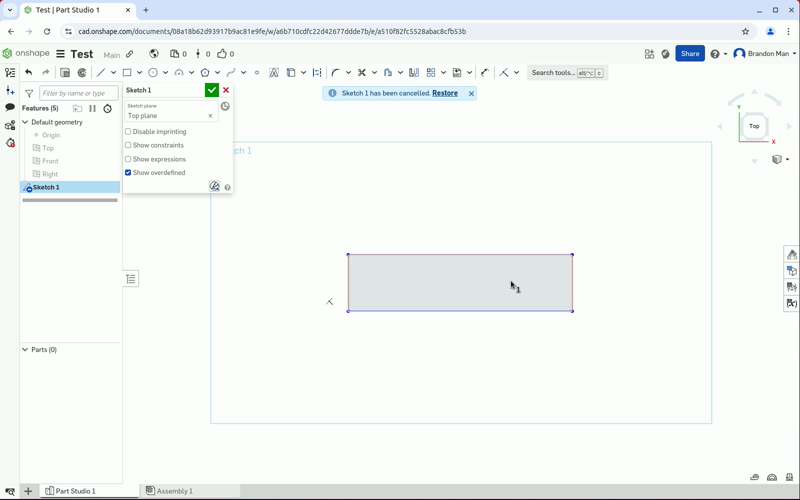
mouse_move(73, 352)
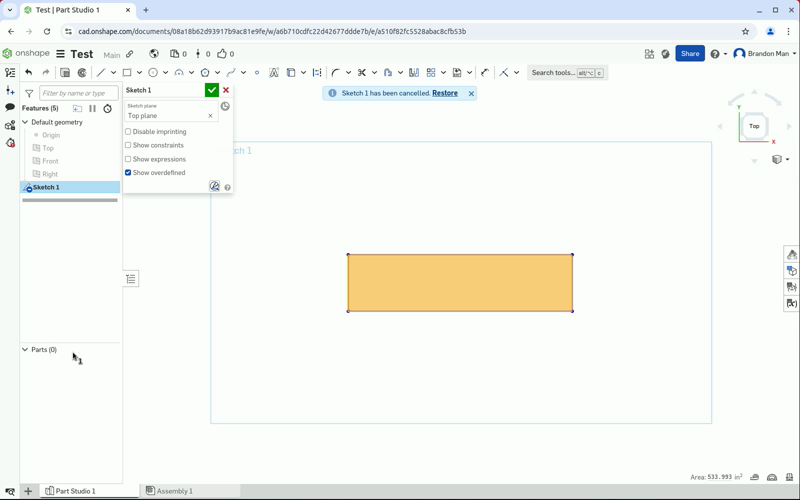
key(shift+y)
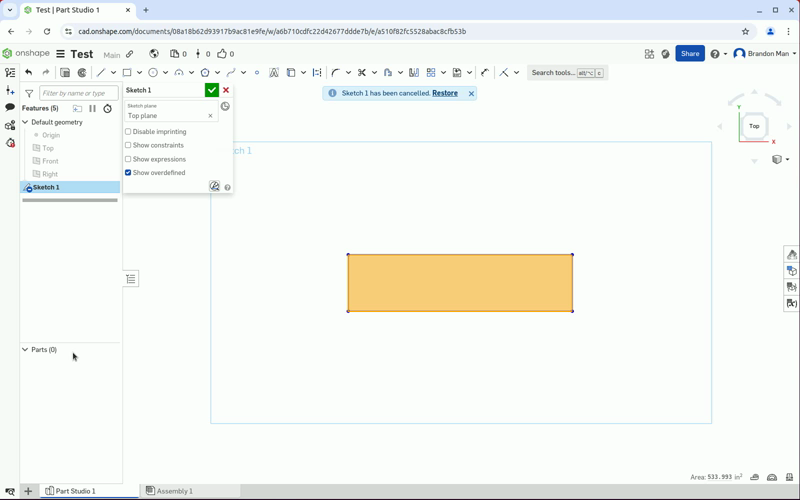
key(shift+e)
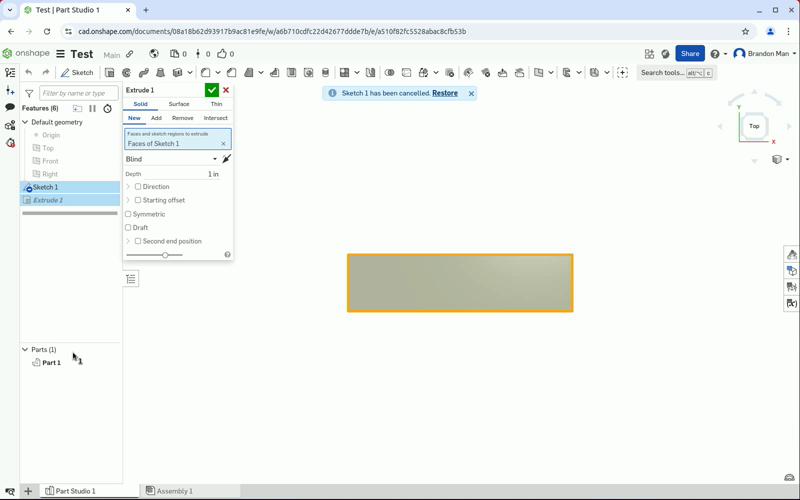
mouse_move(143, 106)
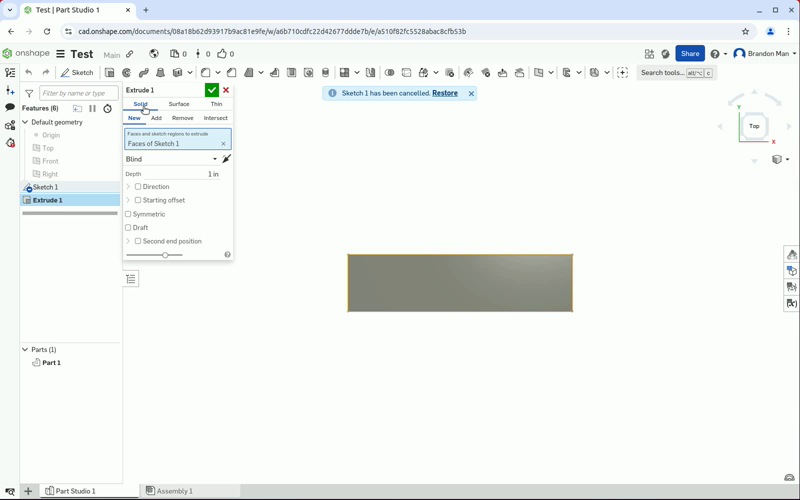
click(143, 106)
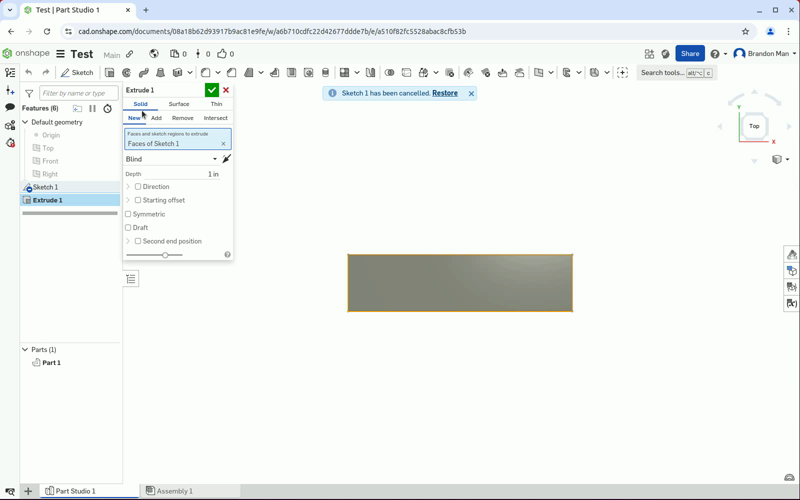
mouse_move(137, 120)
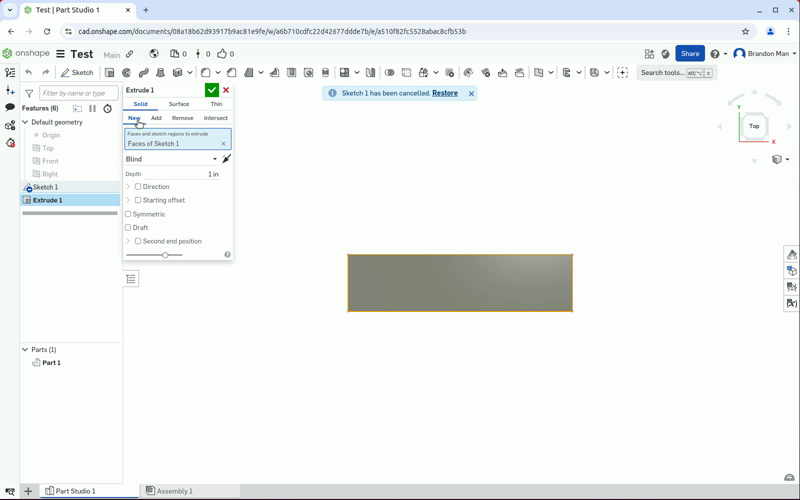
click(137, 120)
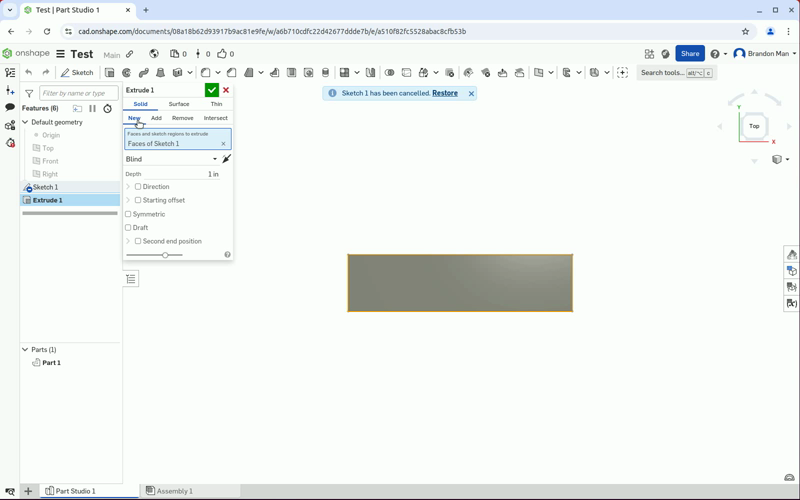
key(tab, 4)
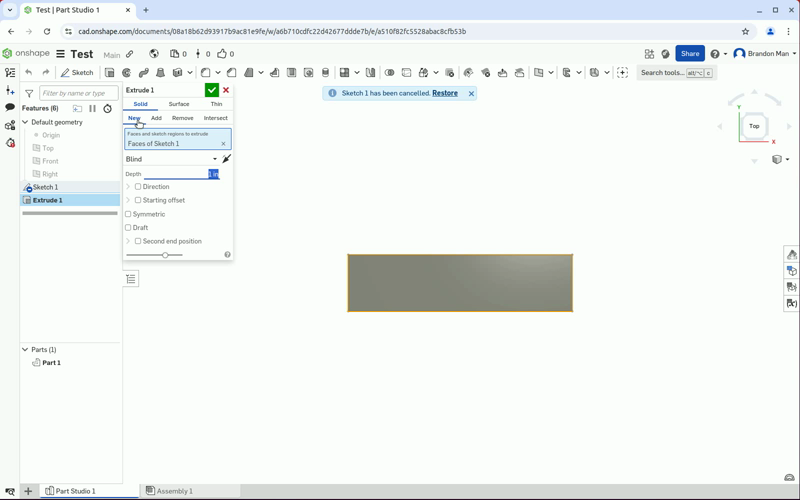
text(3.851)
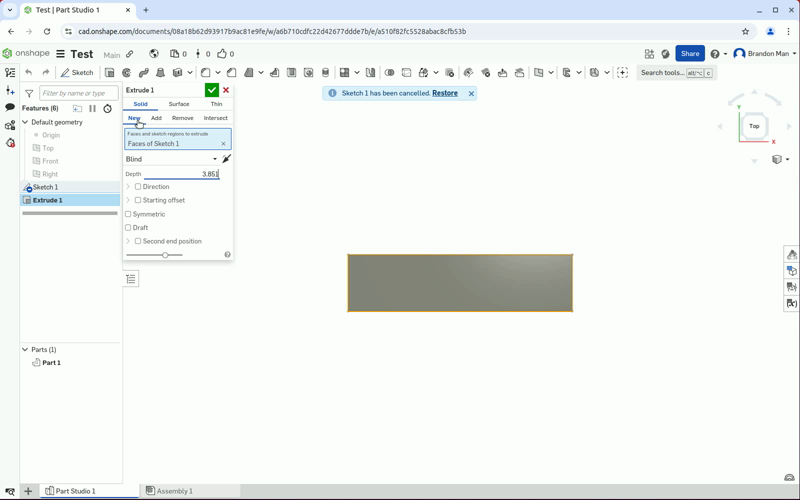
key(enter)
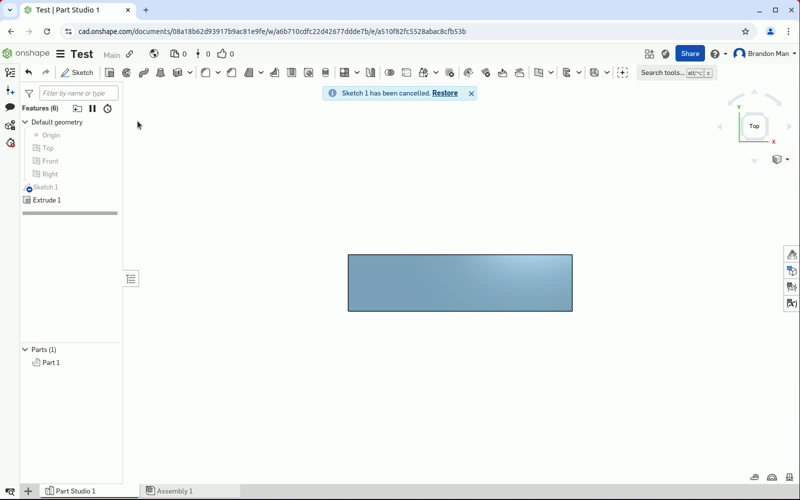
key(shift+h)
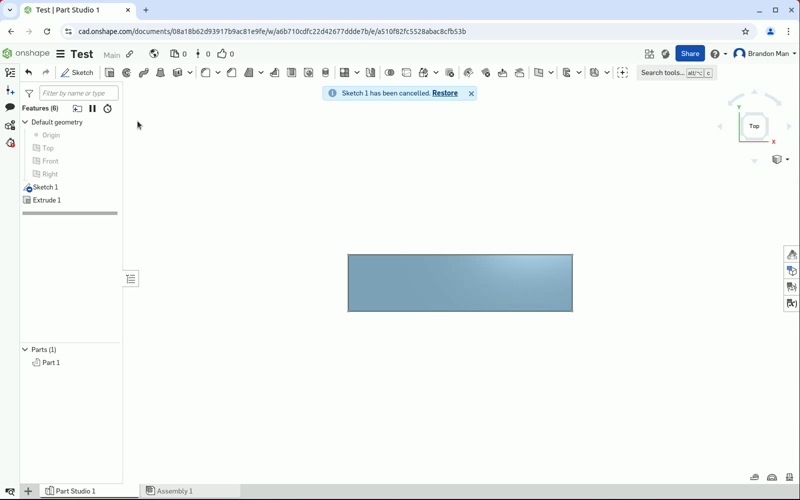
key(shift+h)
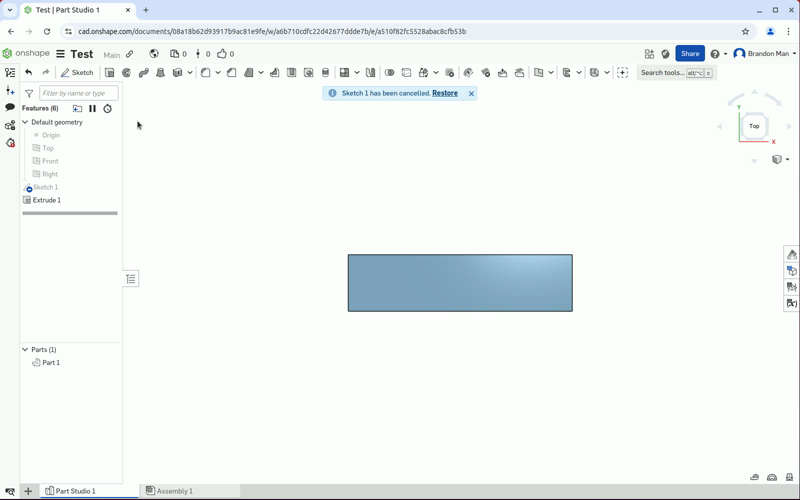
mouse_move(73, 189)
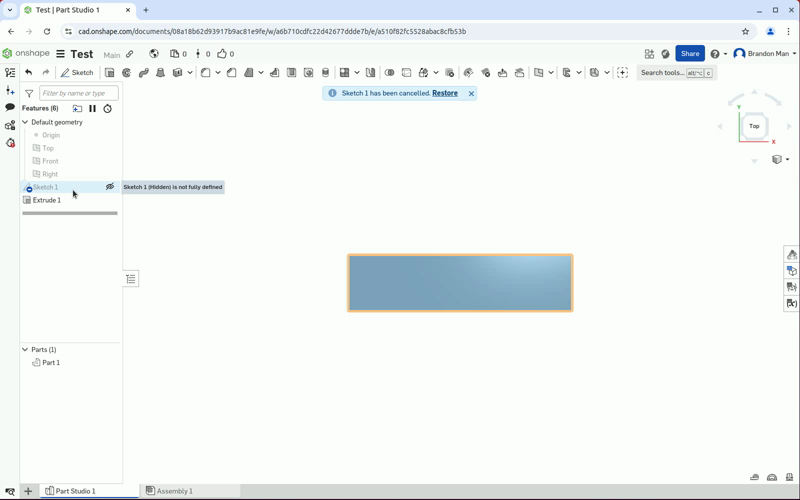
click(73, 189)
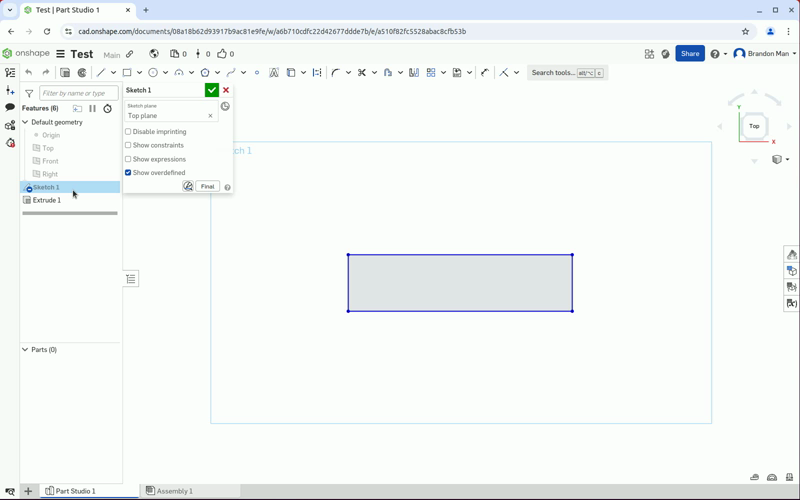
mouse_move(229, 92)
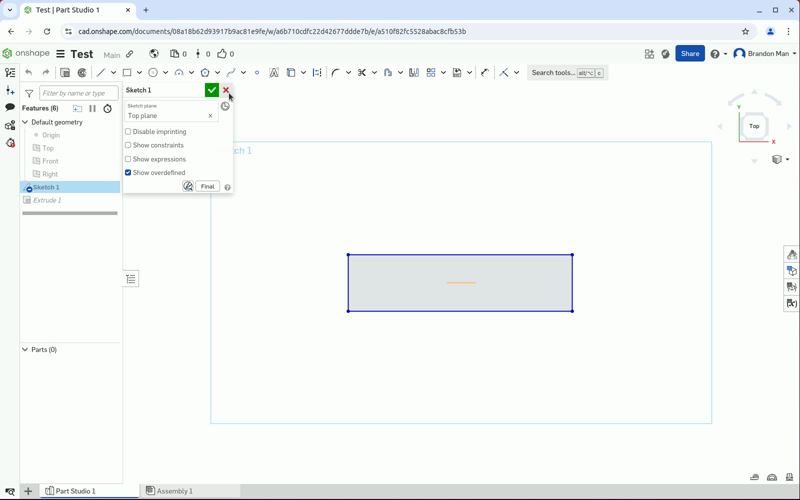
click(229, 92)
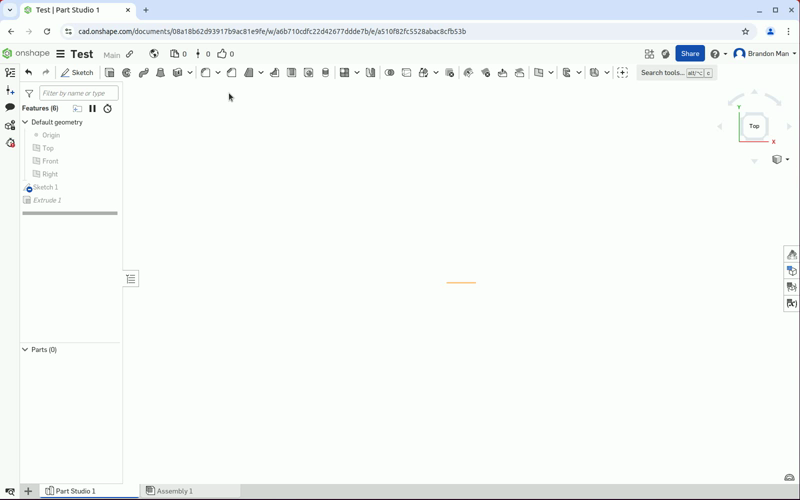
mouse_move(541, 75)
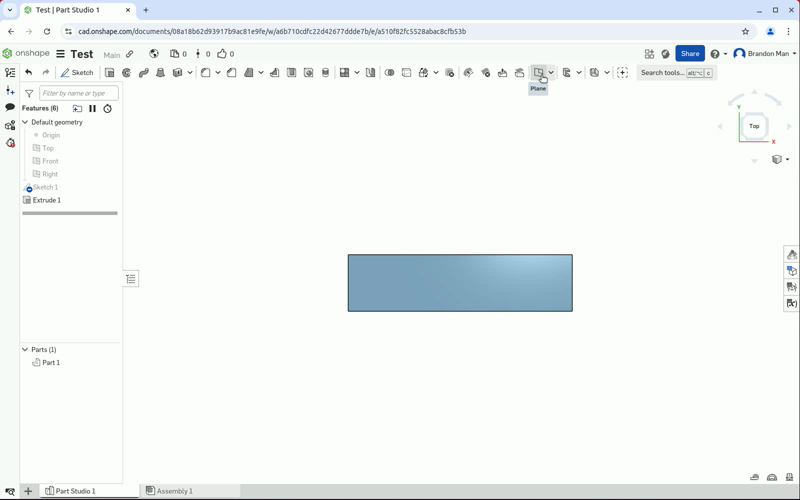
click(541, 75)
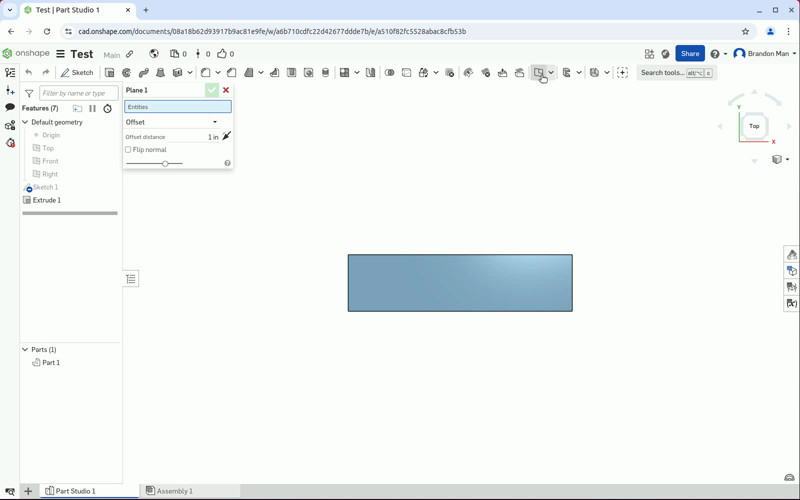
mouse_move(73, 150)
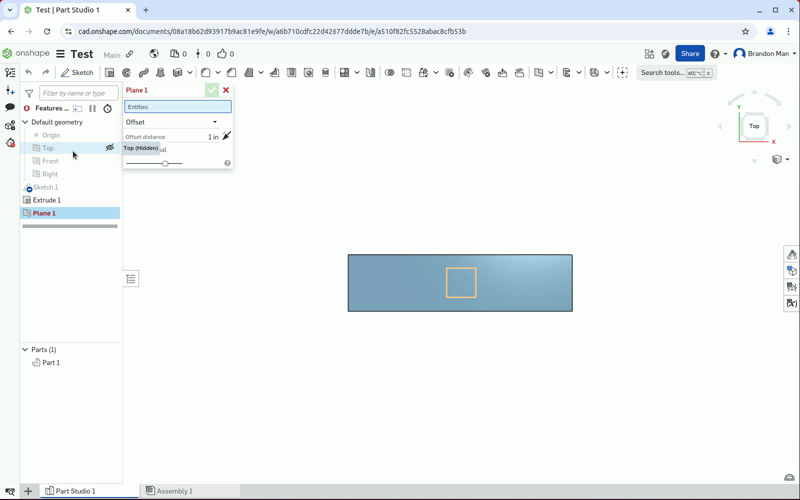
click(73, 150)
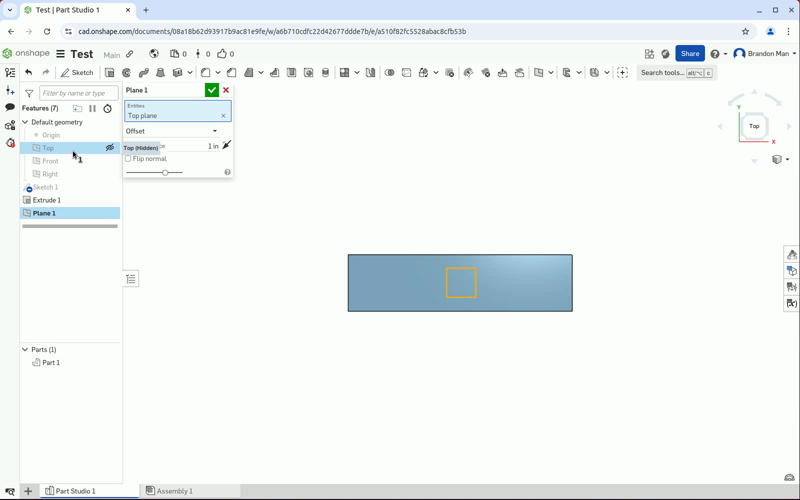
key(tab, 2)
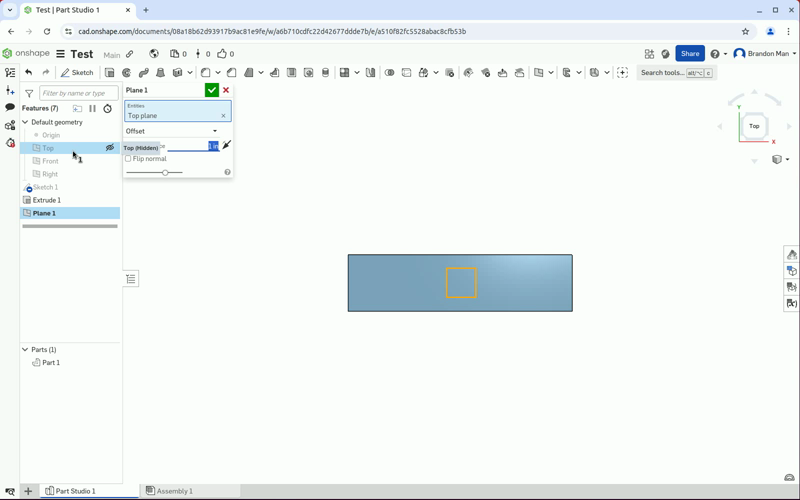
text(3.851)
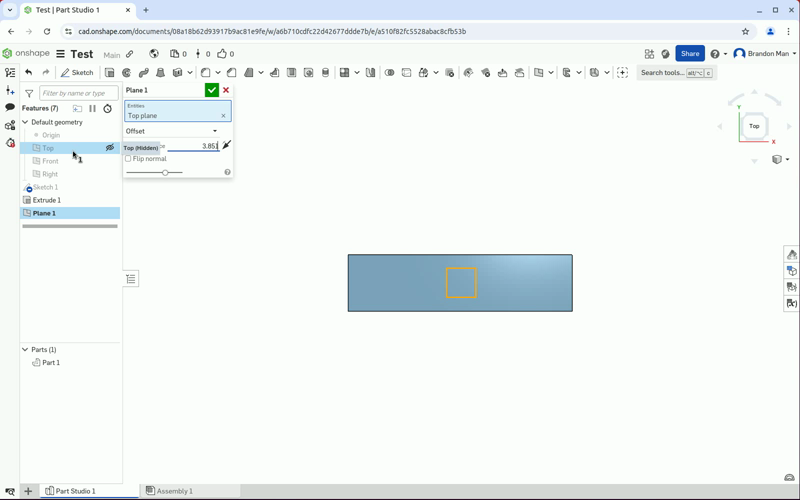
key(enter, 2)
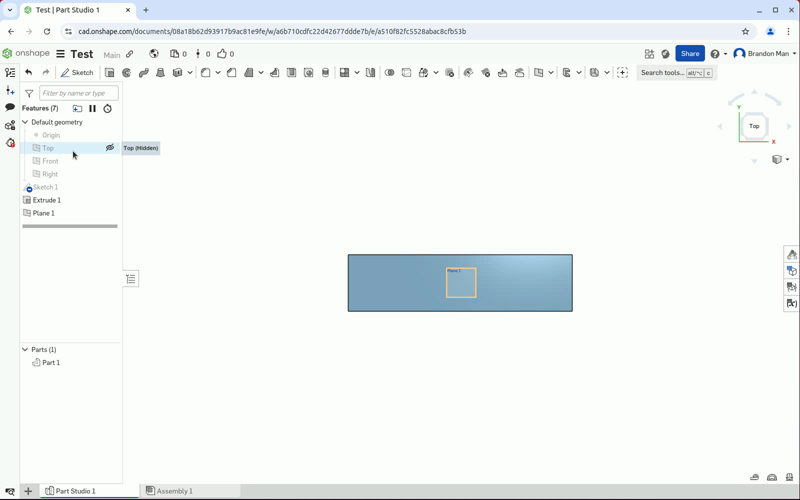
key(shift+s)
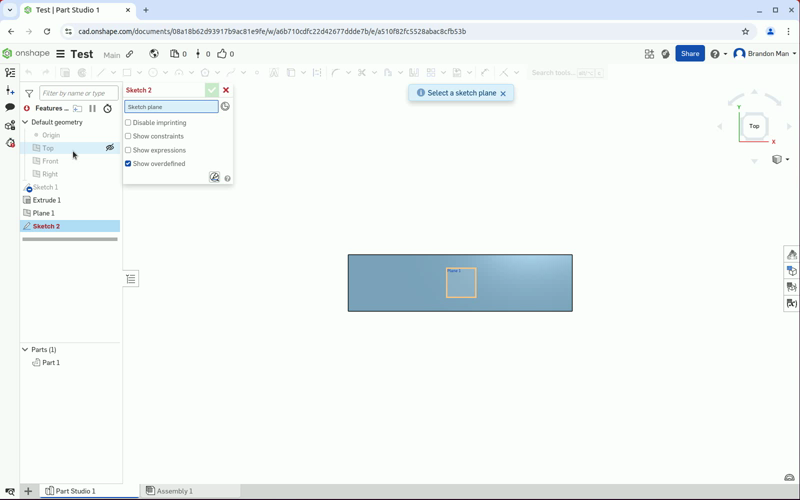
mouse_move(73, 215)
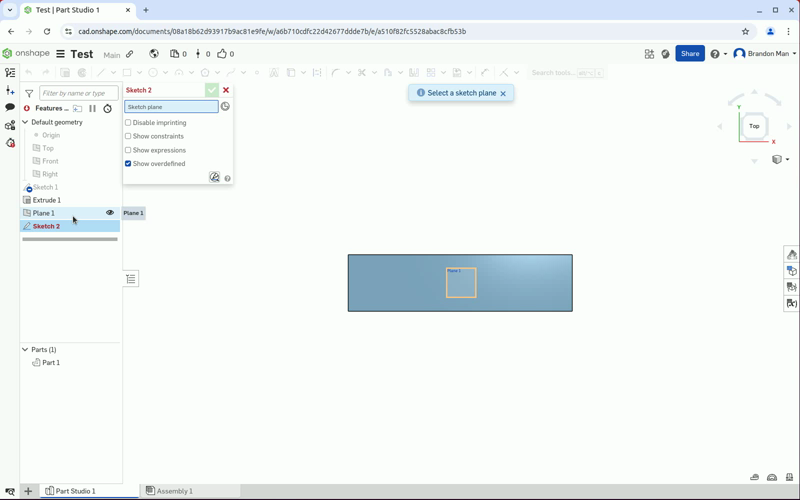
click(73, 215)
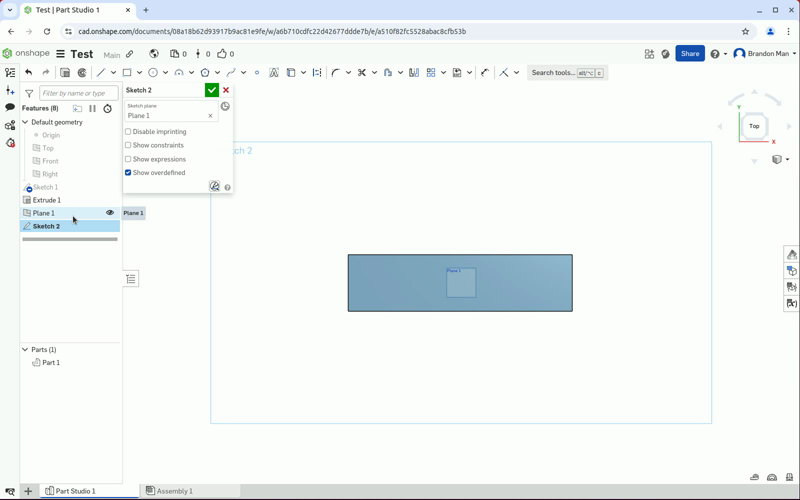
mouse_move(73, 352)
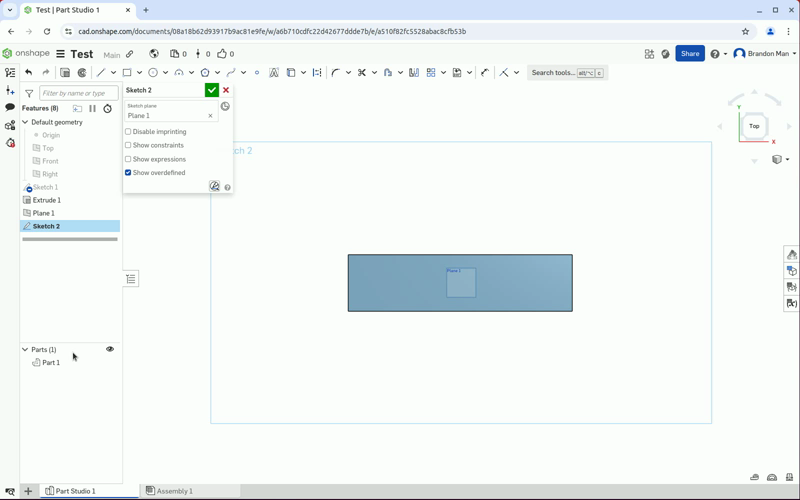
key(y)
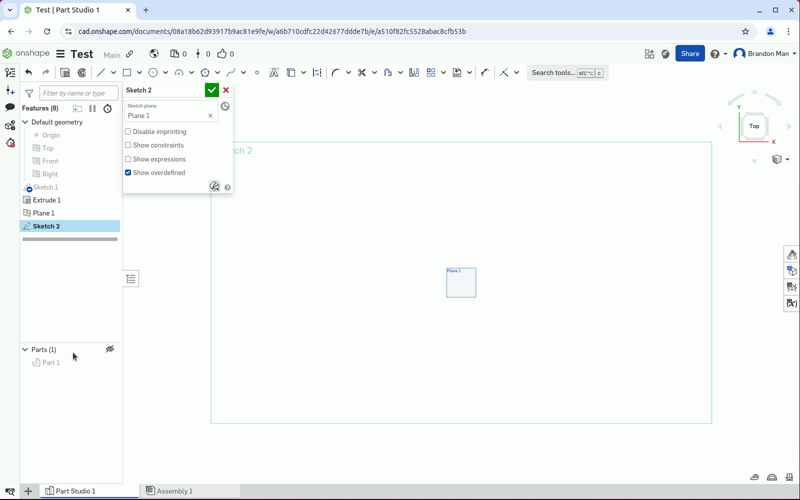
key(c)
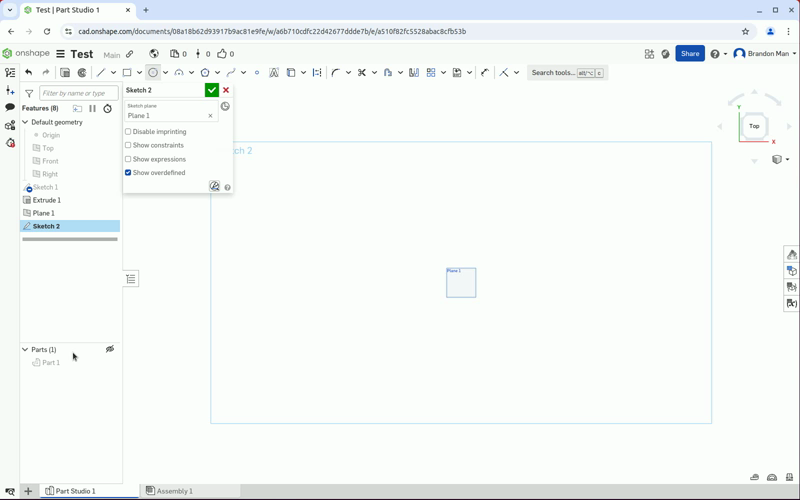
key_down(shift)
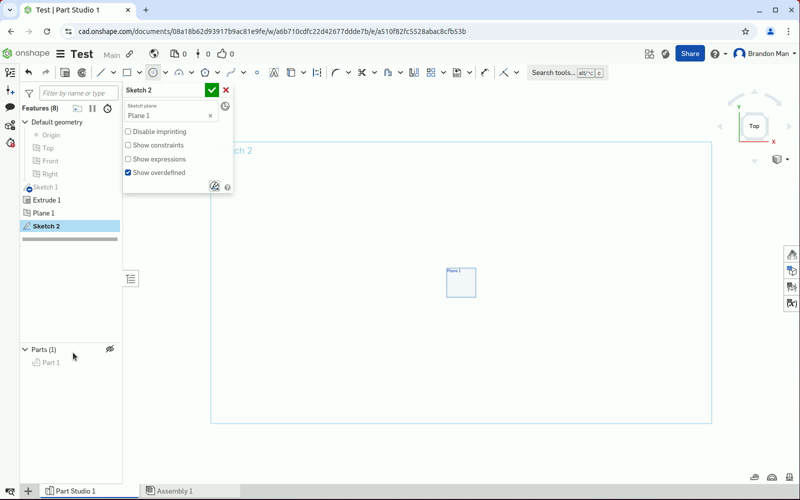
mouse_move(404, 282)
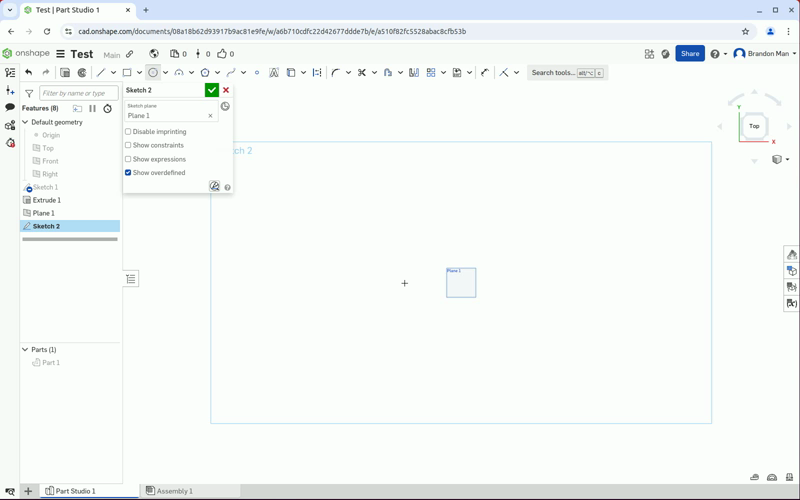
click(404, 282)
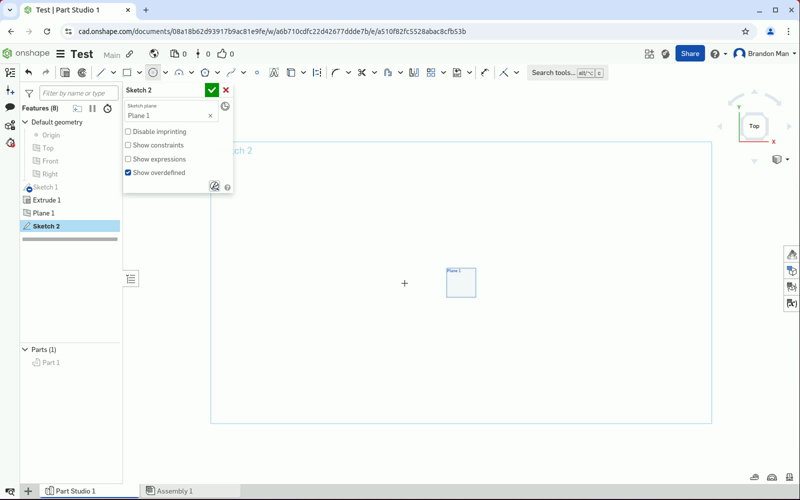
key_up(shift)
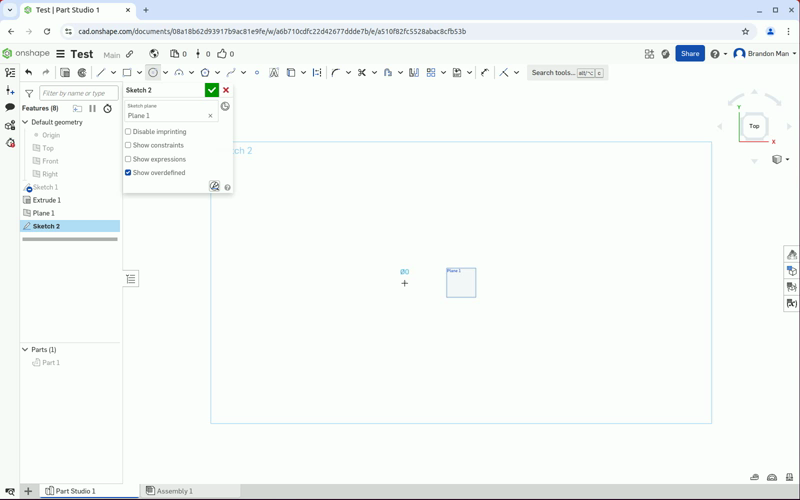
mouse_move(416, 282)
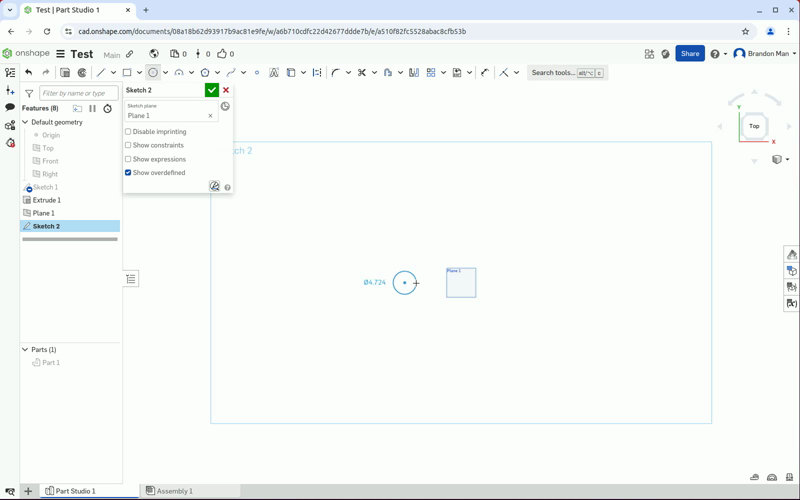
click(416, 282)
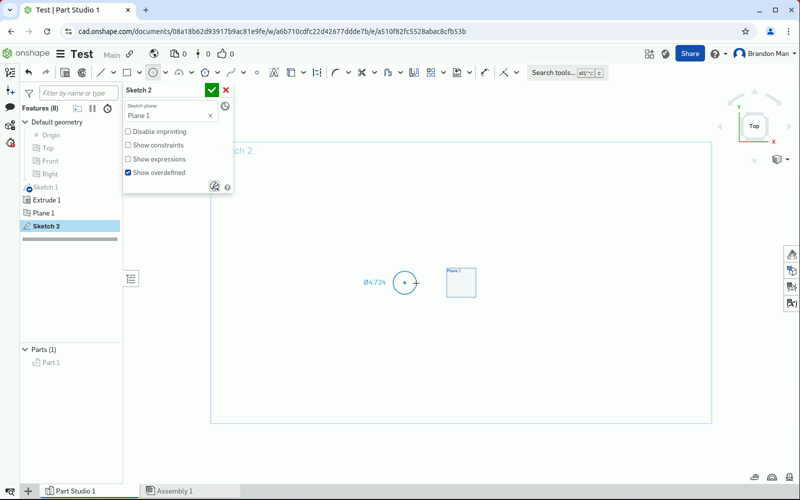
key(esc)
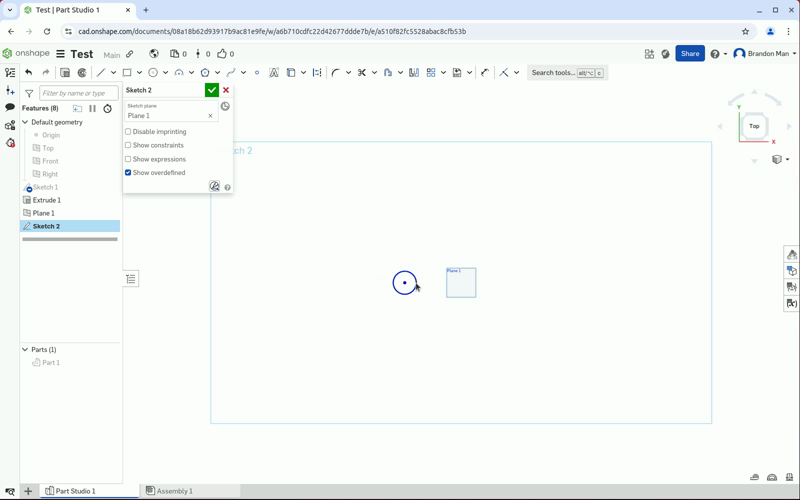
mouse_move(412, 283)
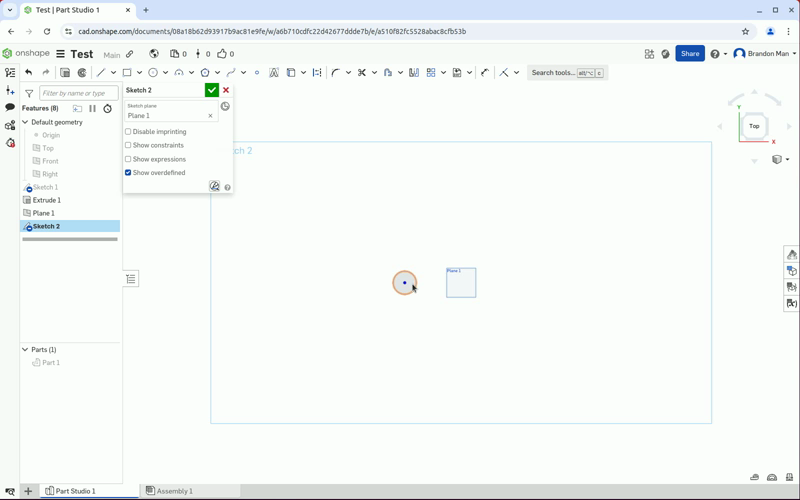
scroll(6)
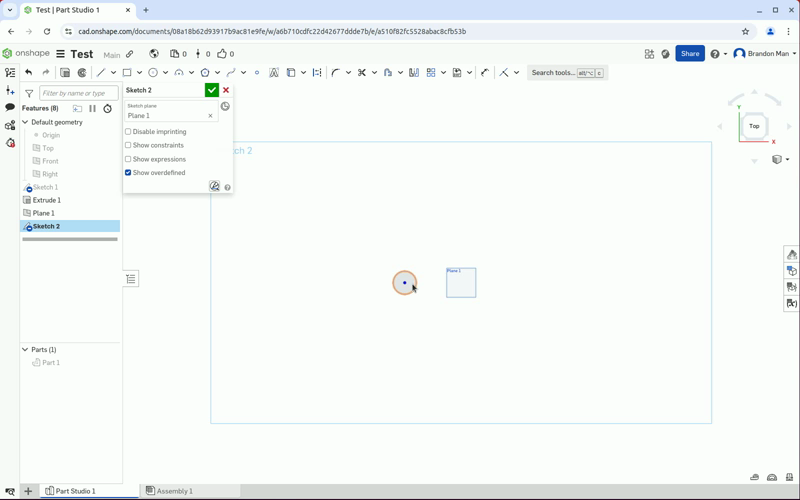
scroll(6)
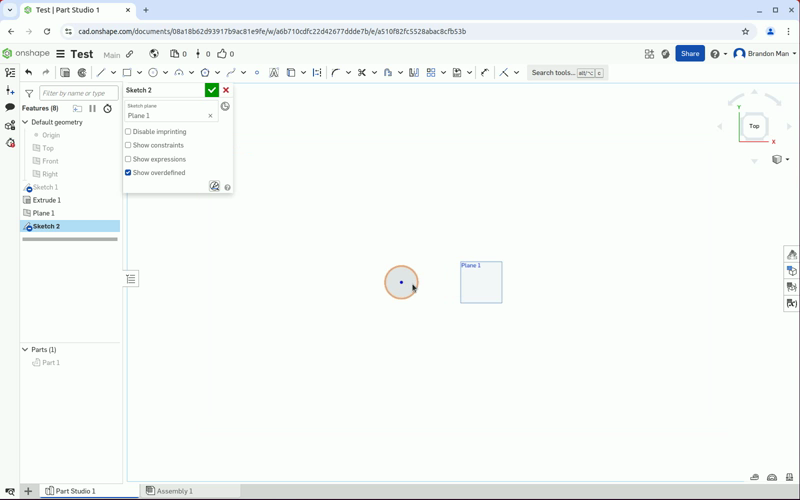
scroll(6)
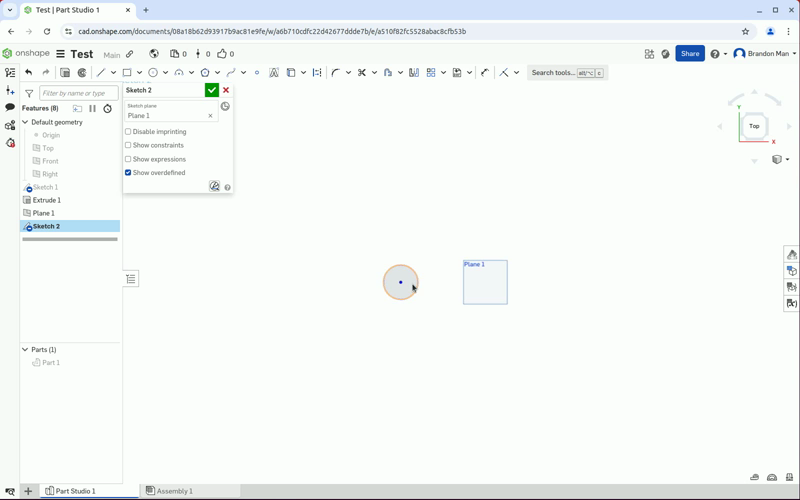
scroll(6)
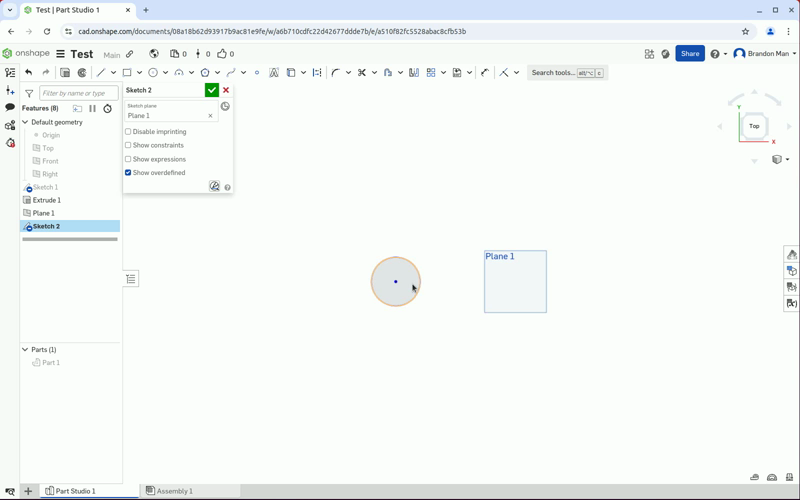
scroll(6)
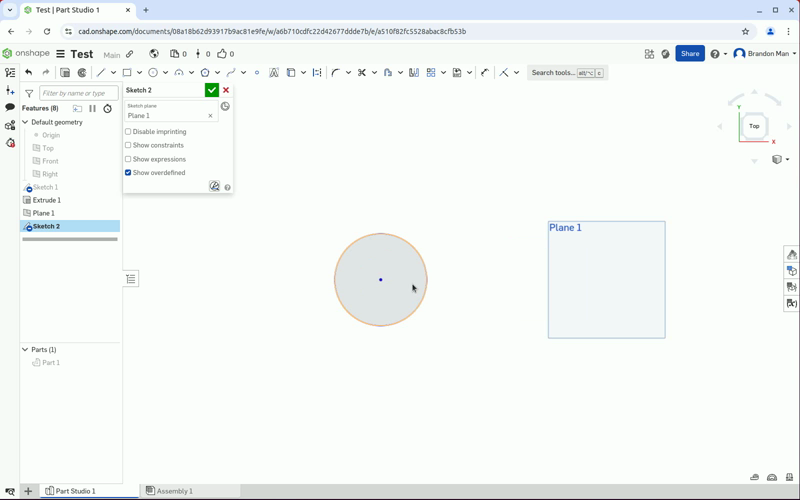
scroll(6)
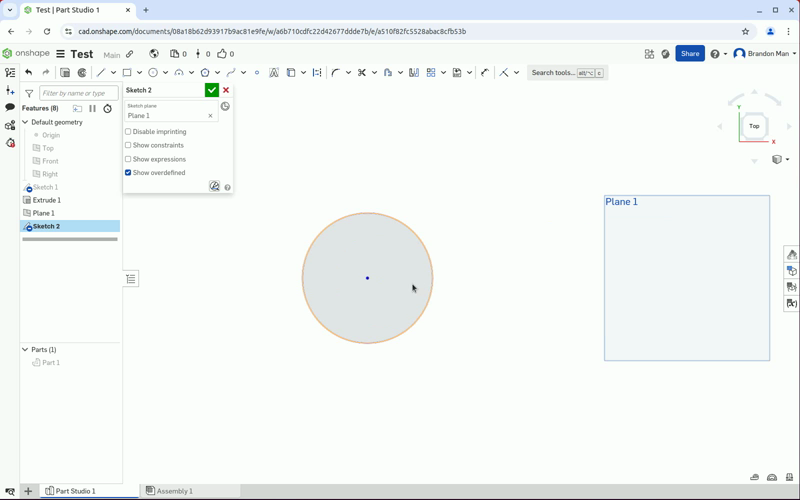
scroll(6)
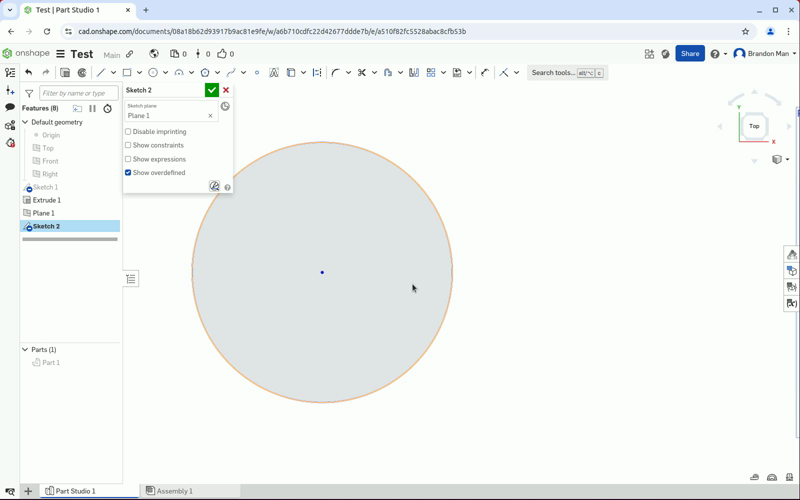
click(412, 283)
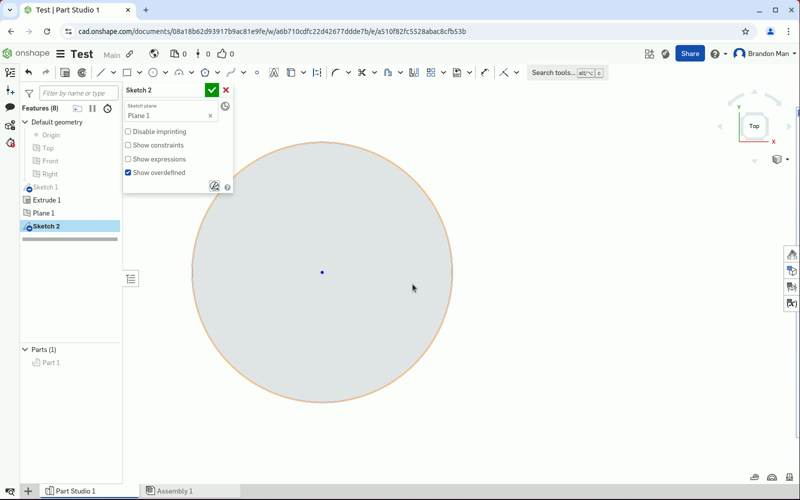
scroll(-6)
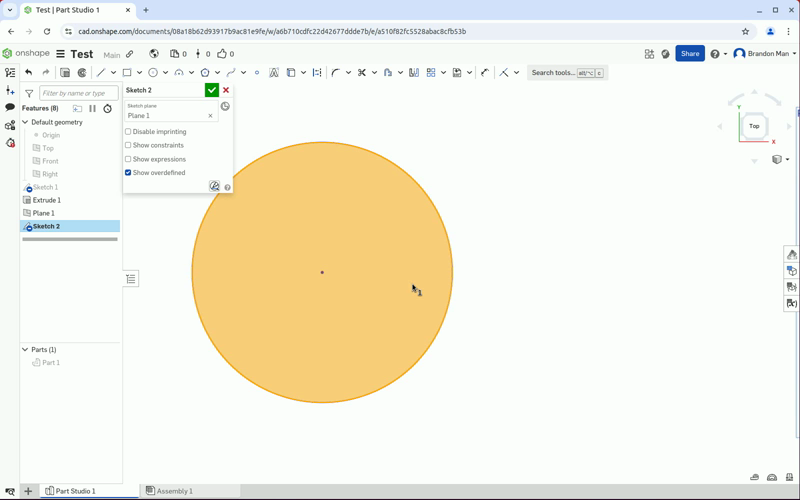
scroll(-6)
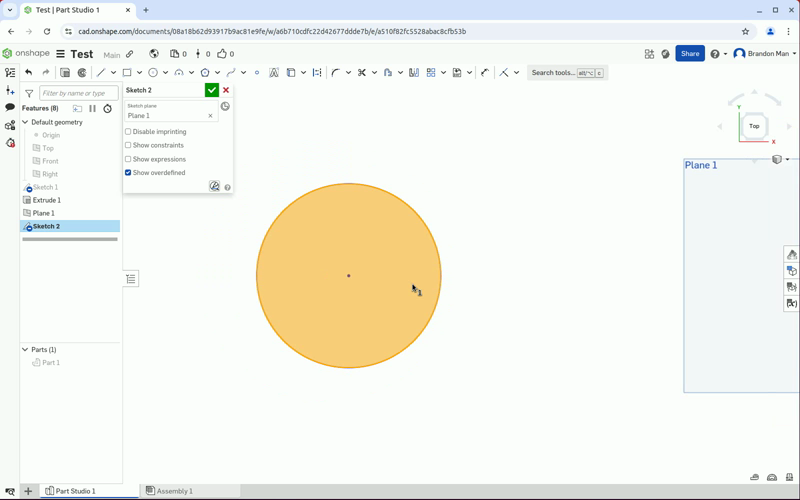
scroll(-6)
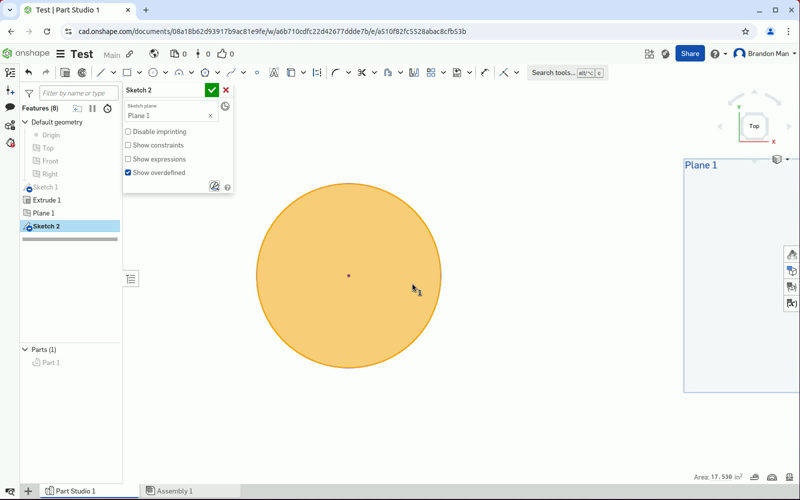
scroll(-6)
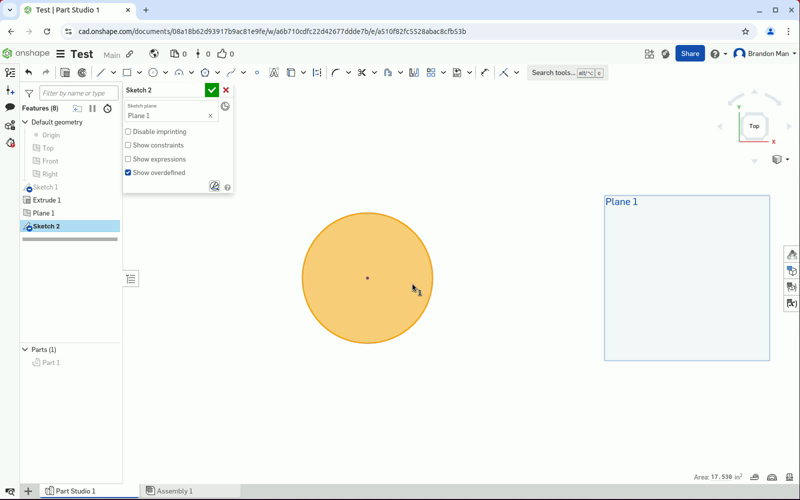
scroll(-6)
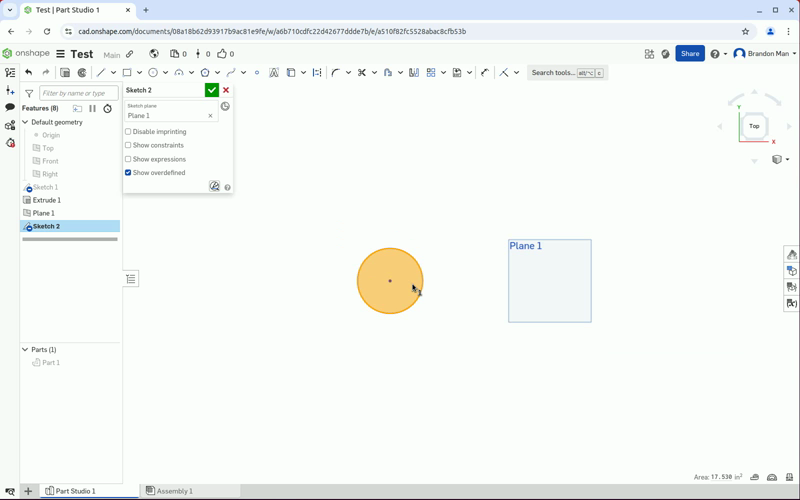
scroll(-6)
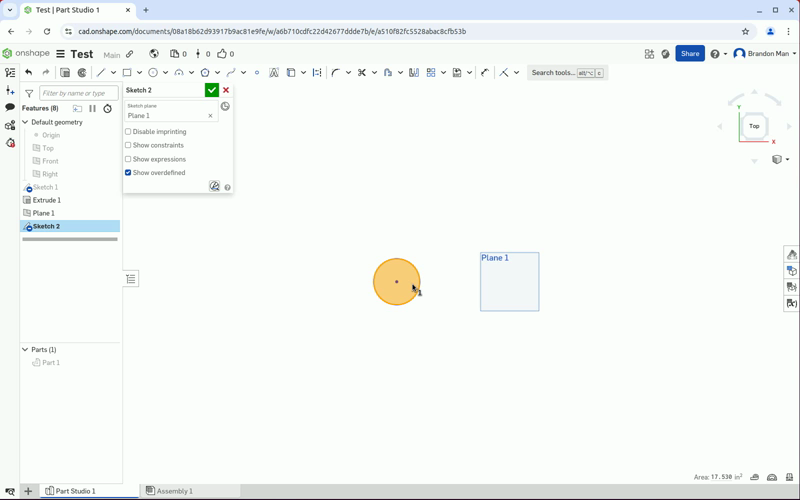
scroll(-6)
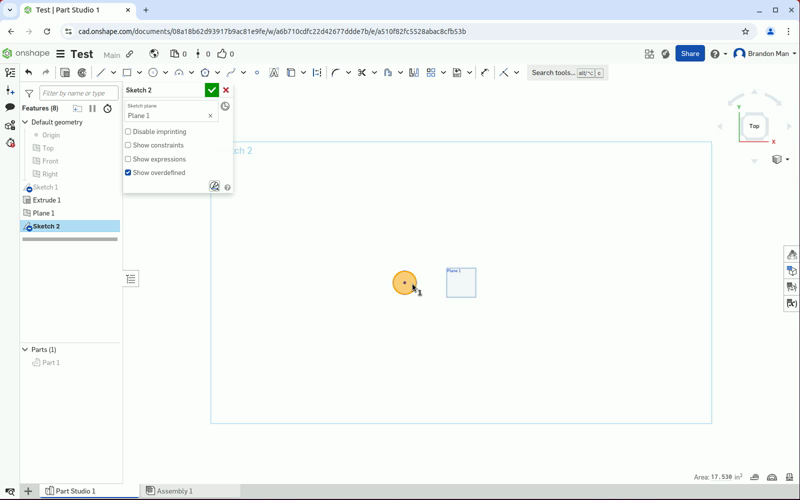
mouse_move(73, 352)
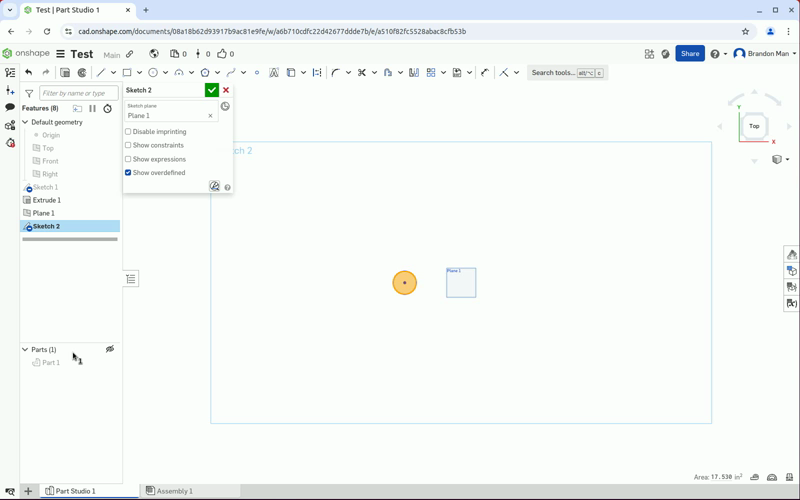
key(shift+y)
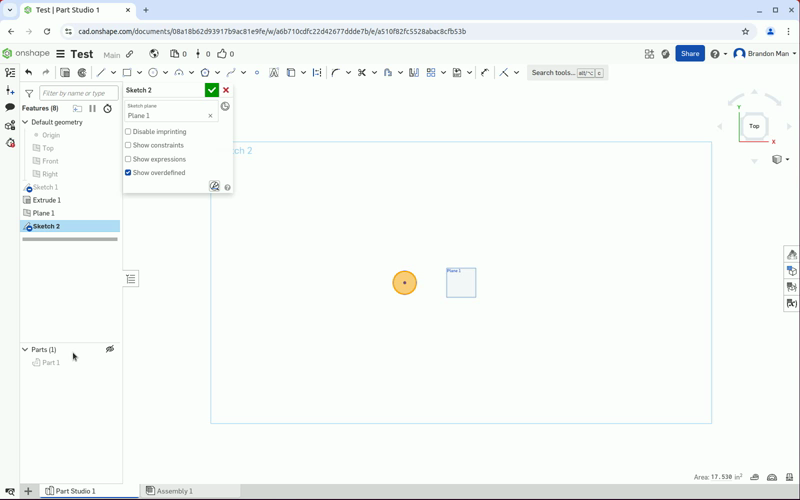
key(shift+e)
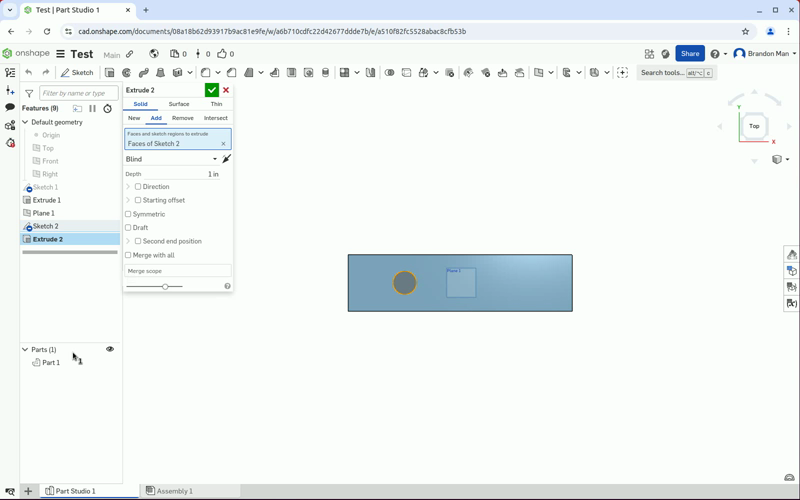
mouse_move(143, 106)
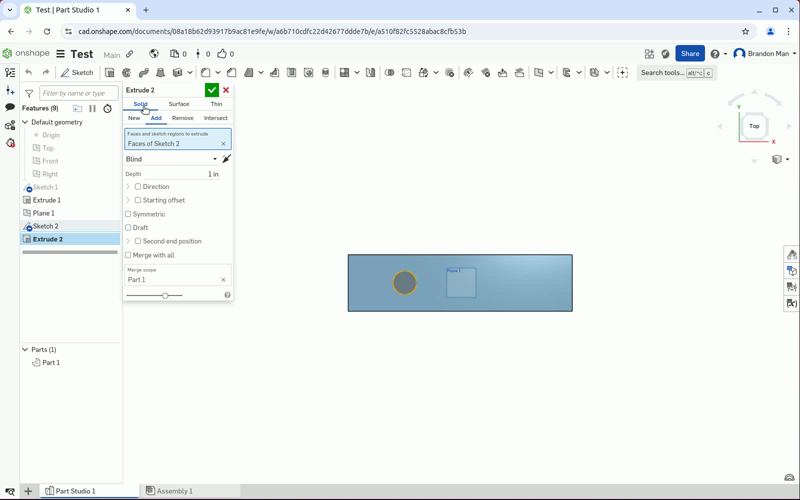
click(143, 106)
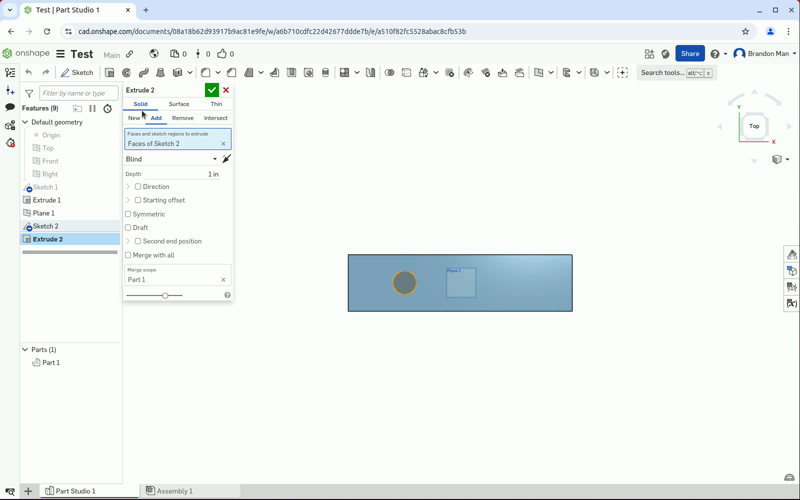
mouse_move(137, 120)
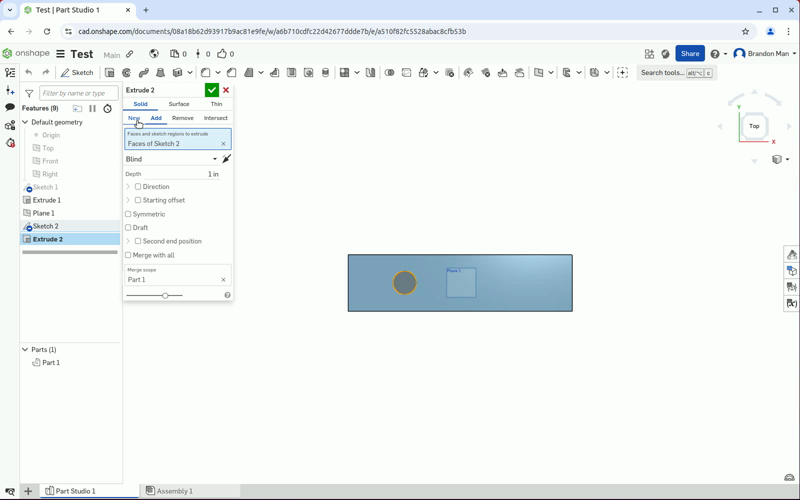
click(137, 120)
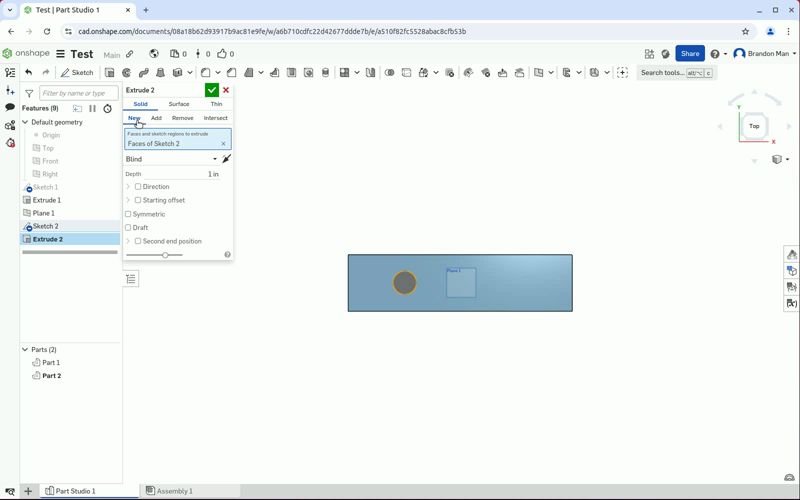
key(tab, 4)
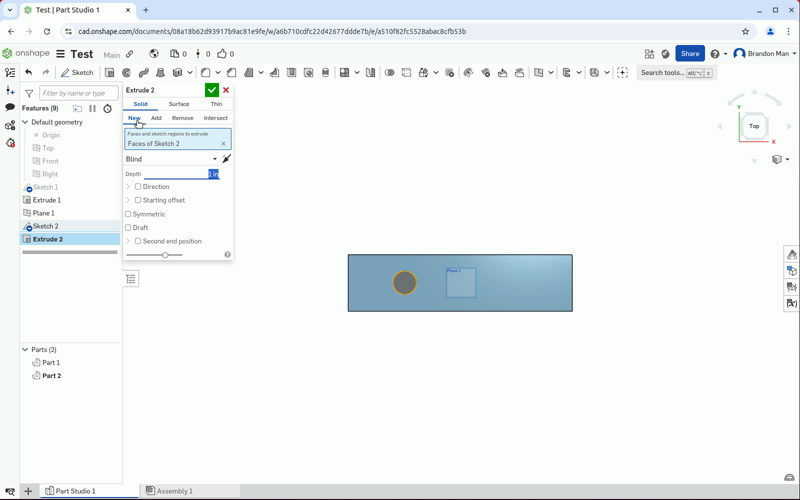
text(7.703)
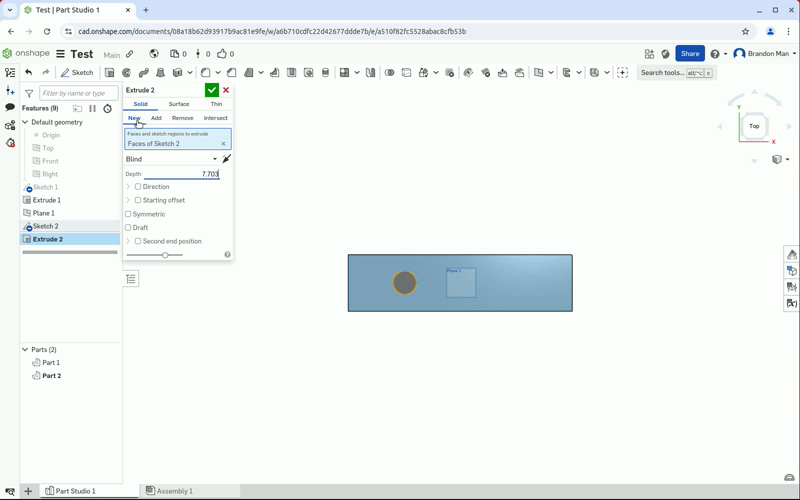
key(enter)
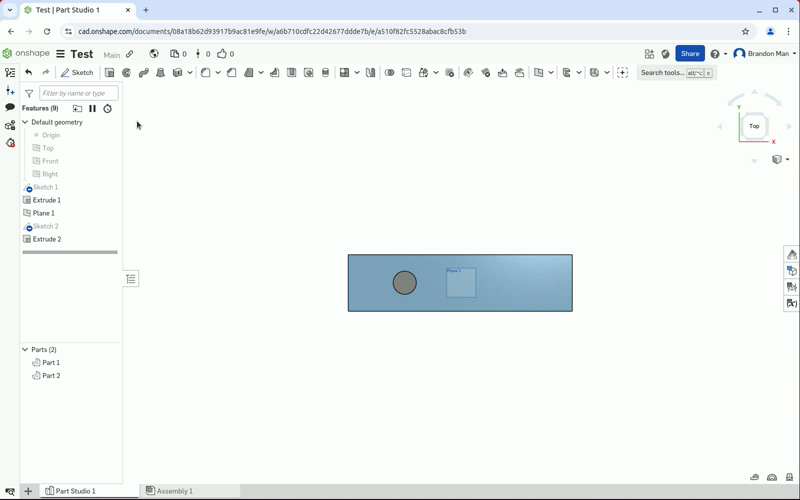
key(shift+h)
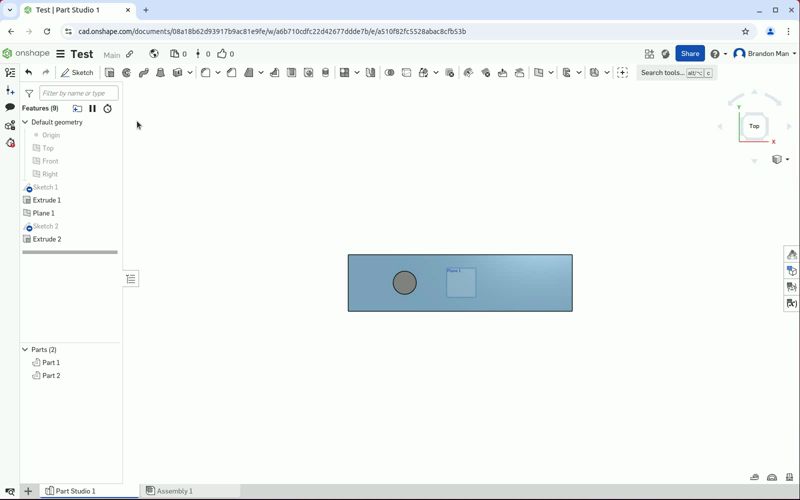
key(shift+h)
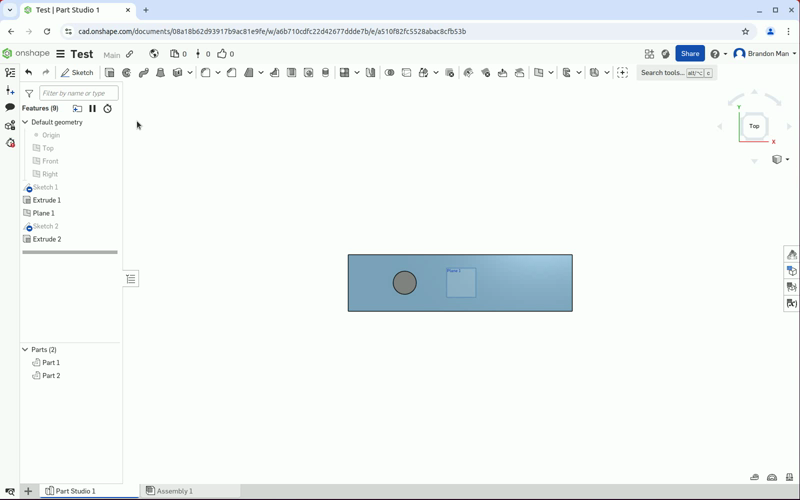
mouse_move(73, 189)
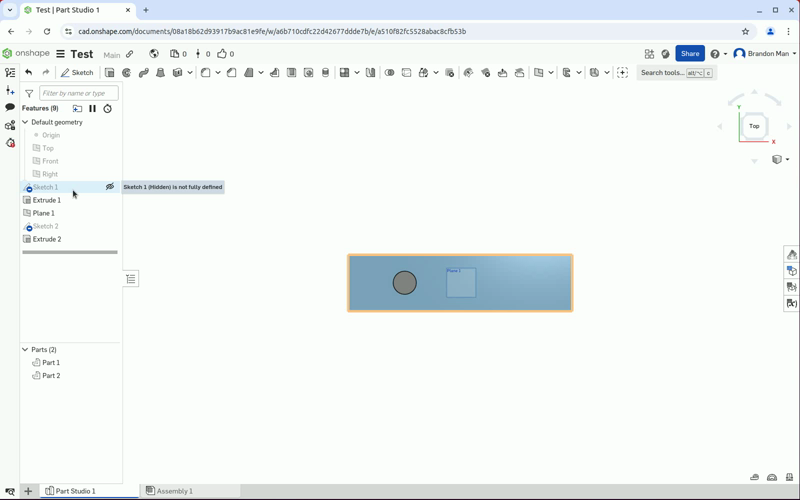
click(73, 189)
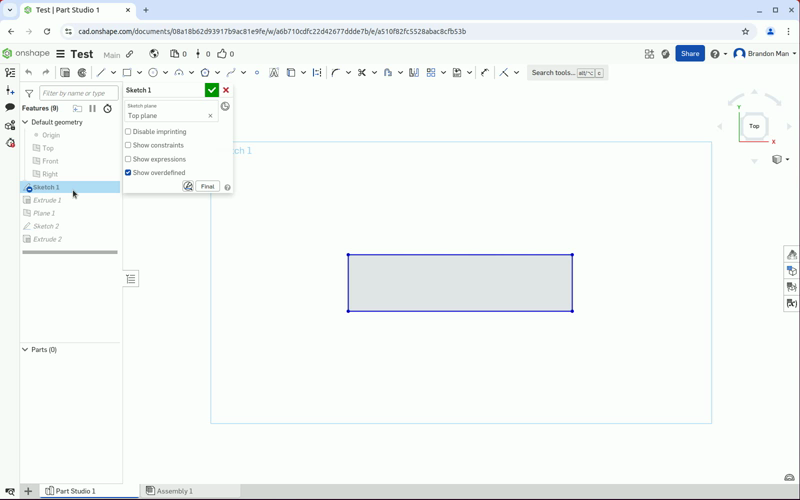
mouse_move(229, 92)
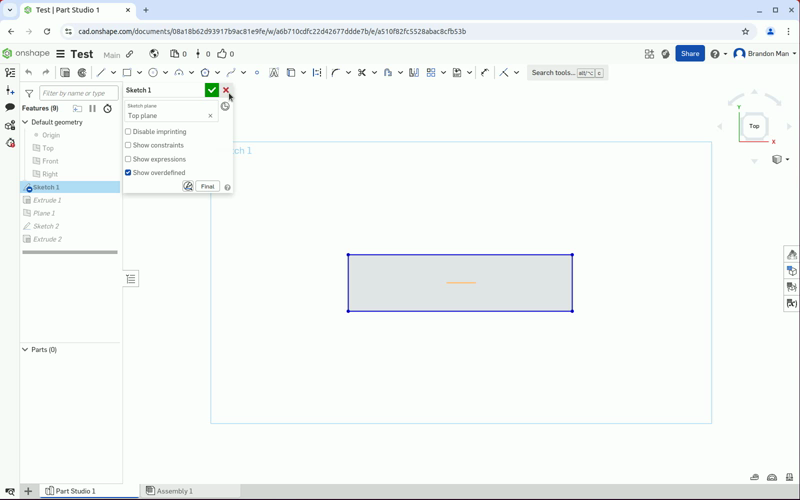
click(229, 92)
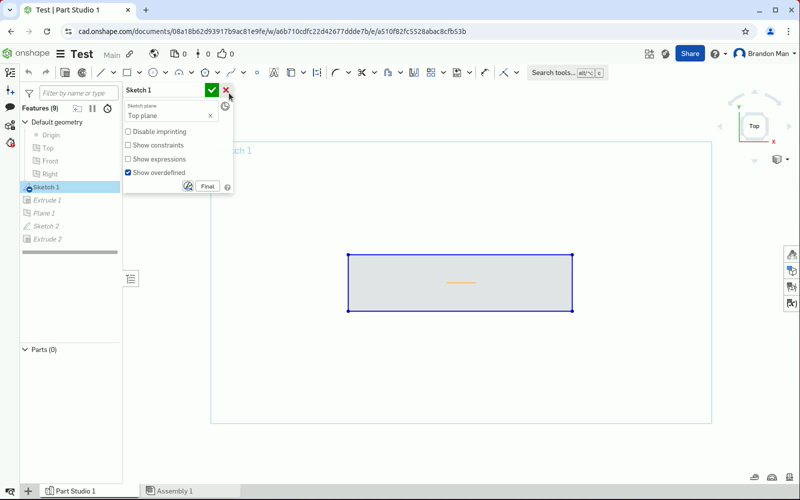
key(shift+s)
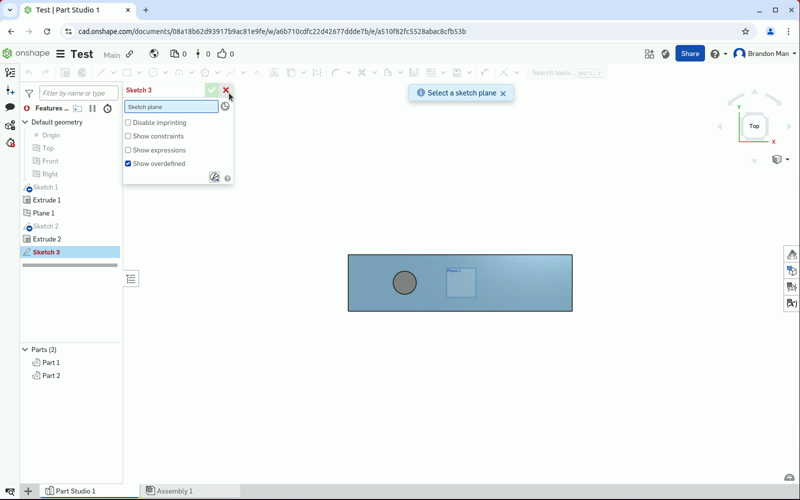
mouse_move(73, 215)
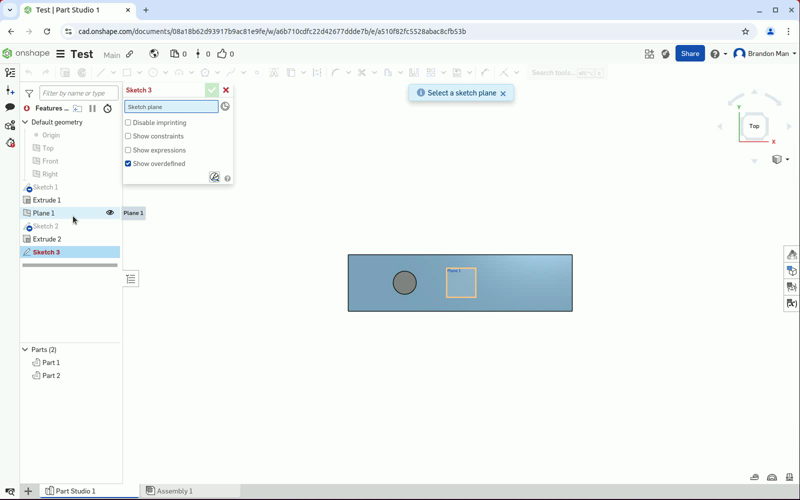
click(73, 215)
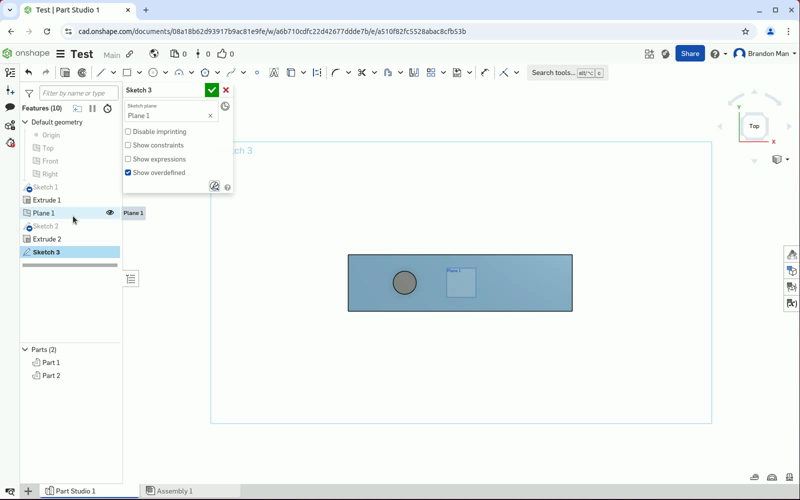
mouse_move(73, 352)
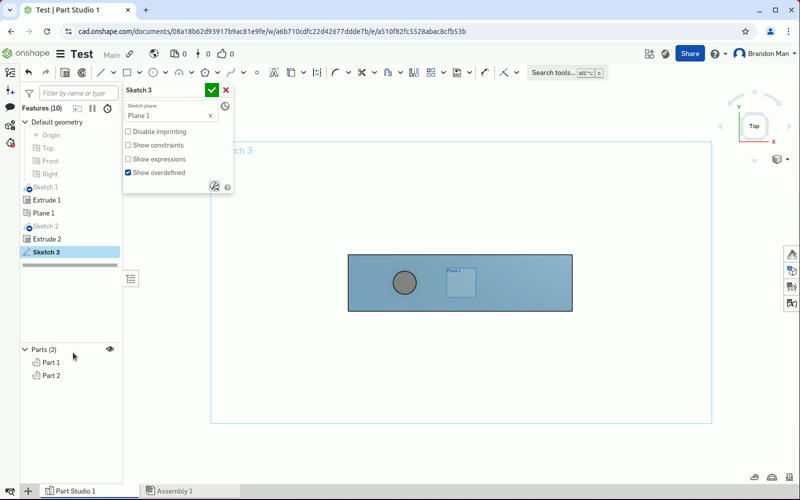
key(y)
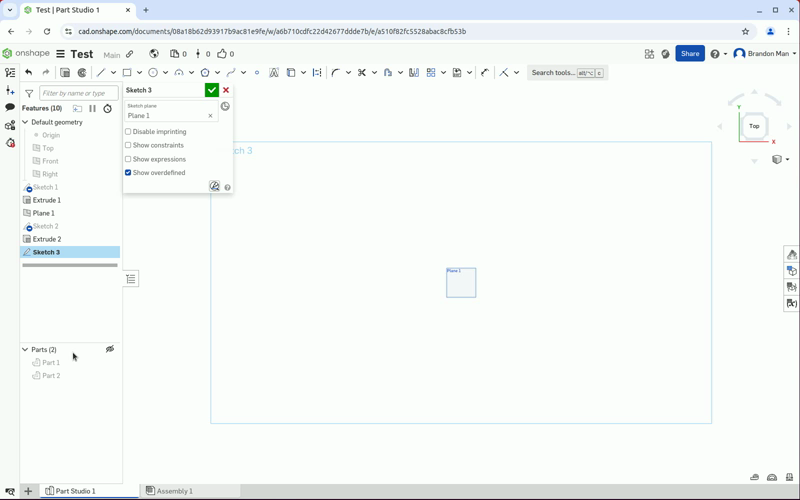
key(c)
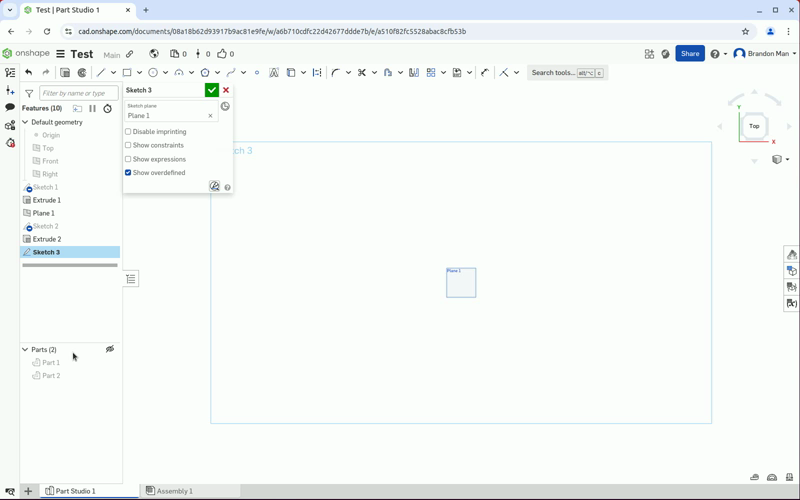
key_down(shift)
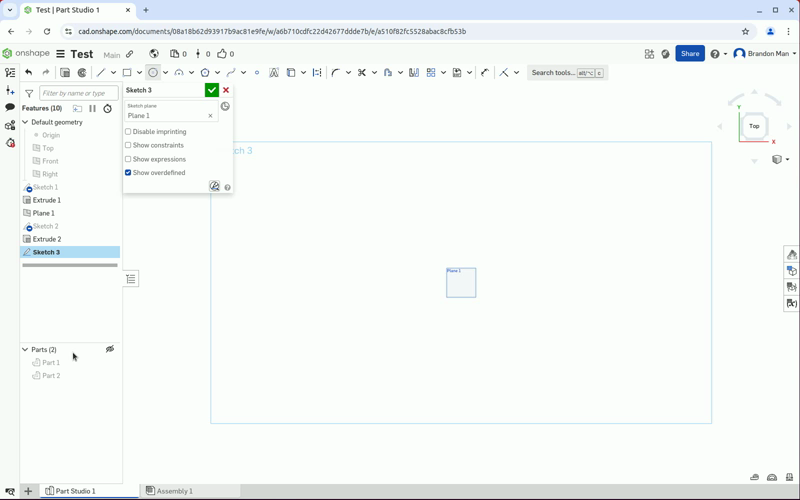
mouse_move(517, 282)
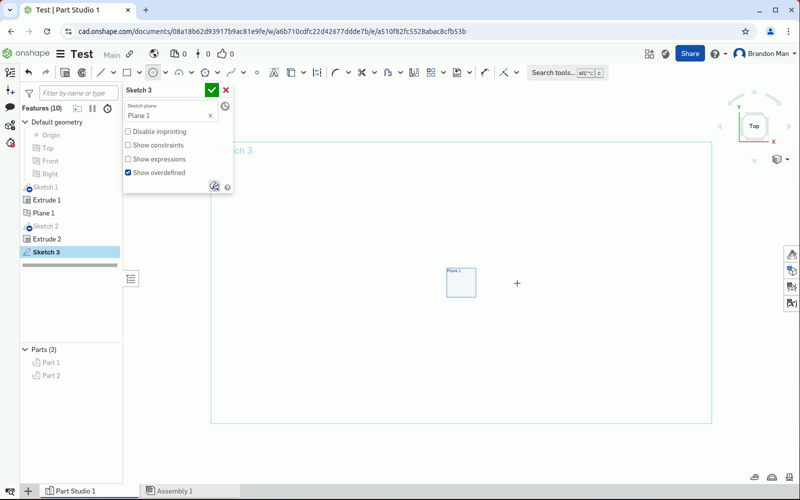
click(517, 282)
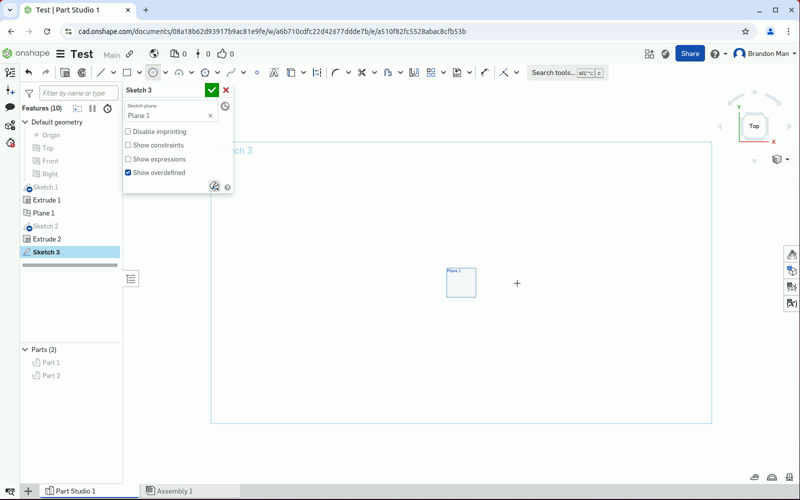
key_up(shift)
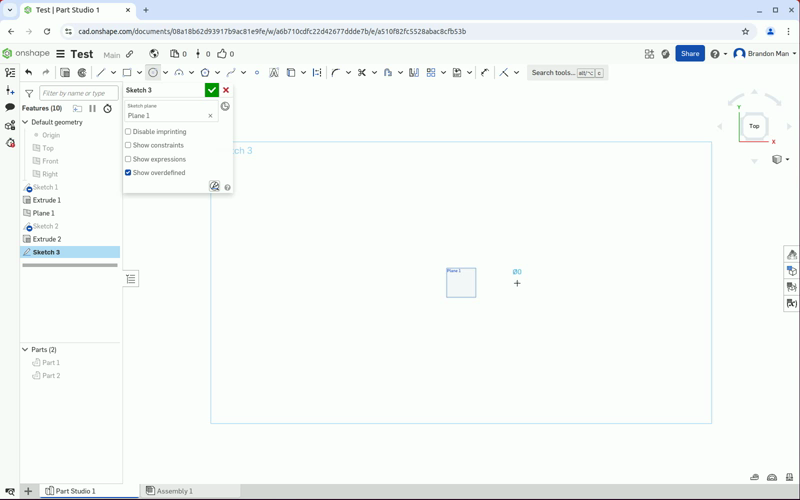
mouse_move(528, 282)
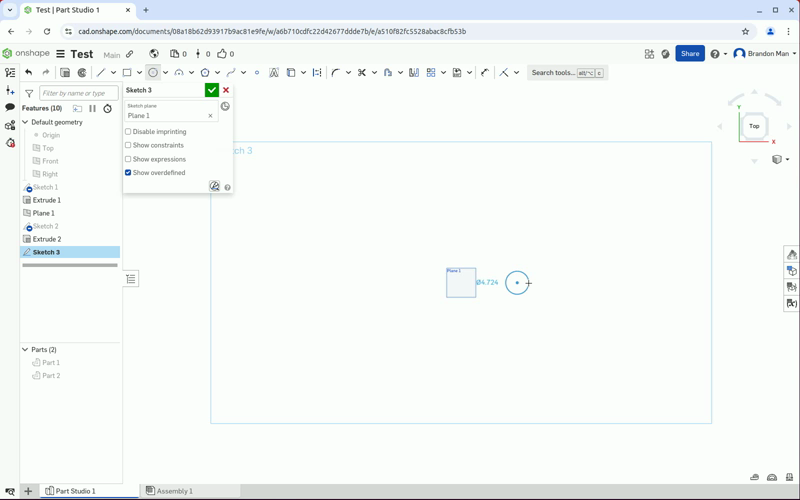
click(528, 282)
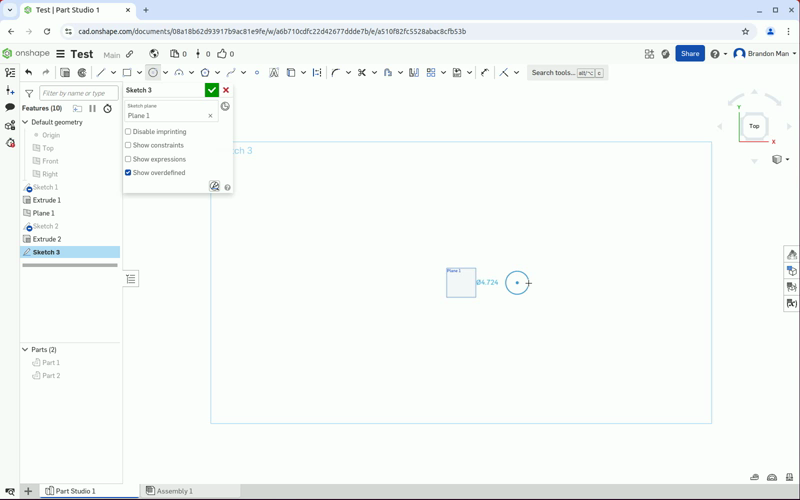
key(esc)
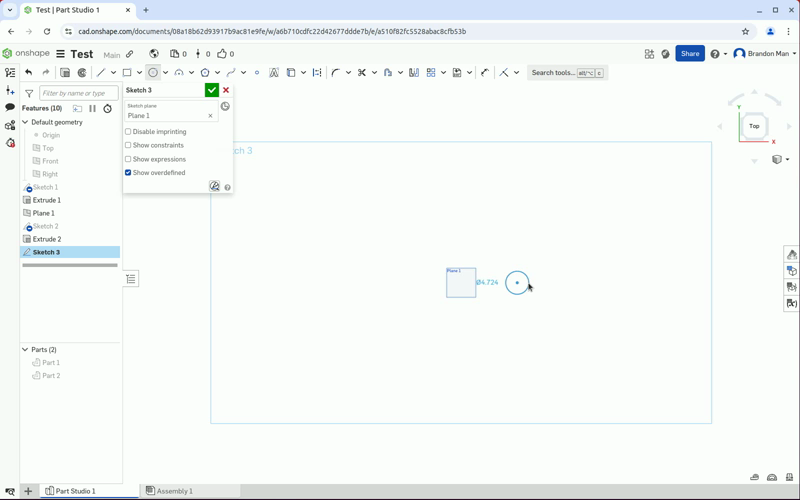
mouse_move(508, 282)
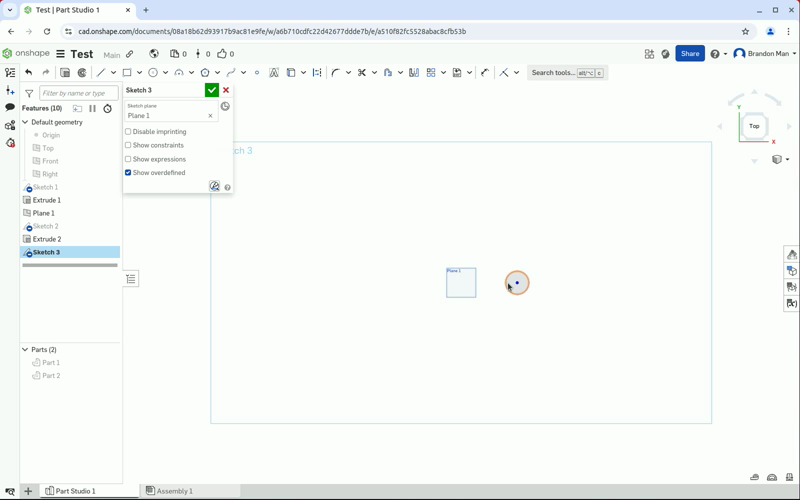
scroll(6)
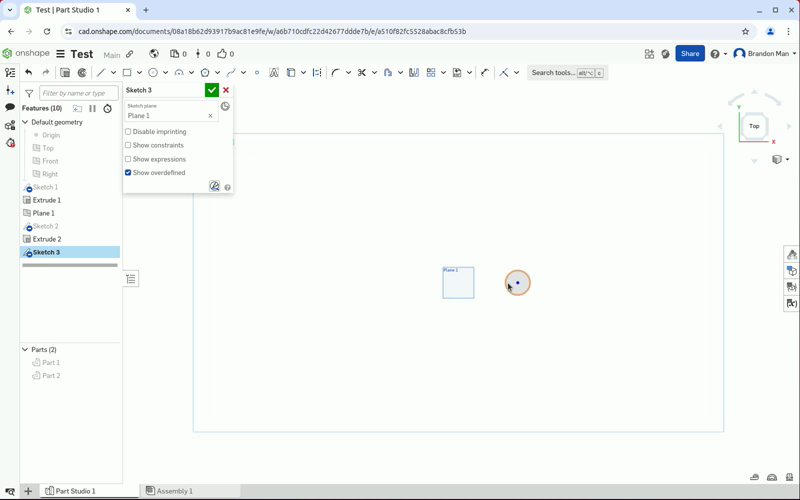
scroll(6)
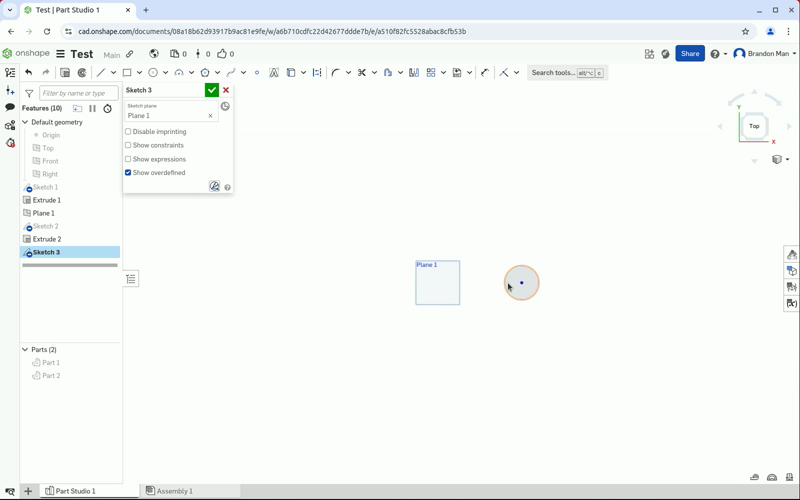
scroll(6)
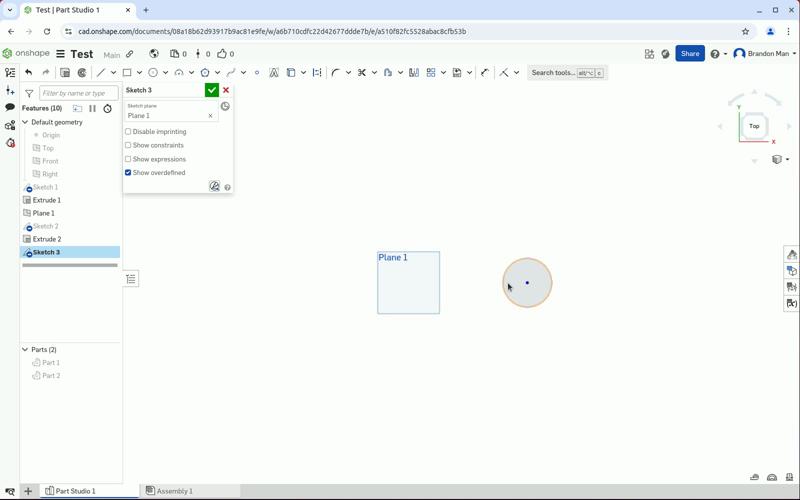
scroll(6)
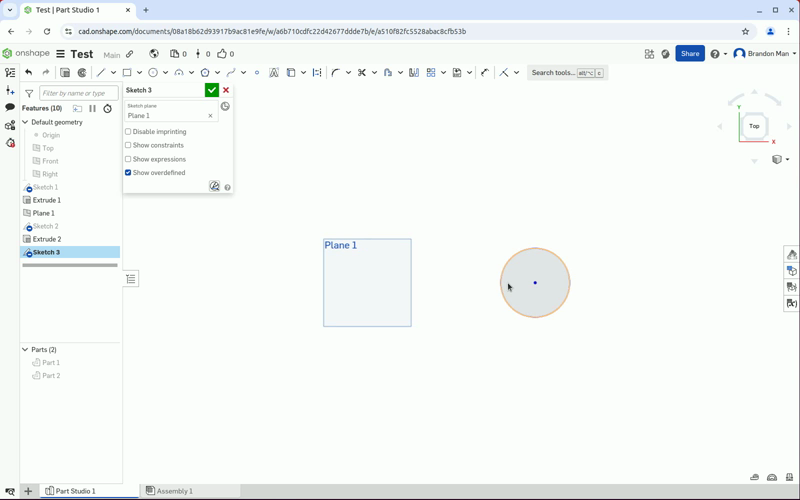
scroll(6)
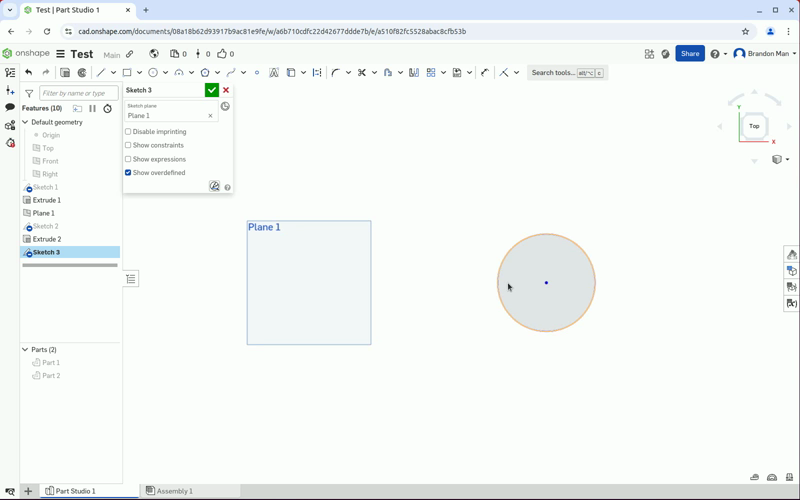
scroll(6)
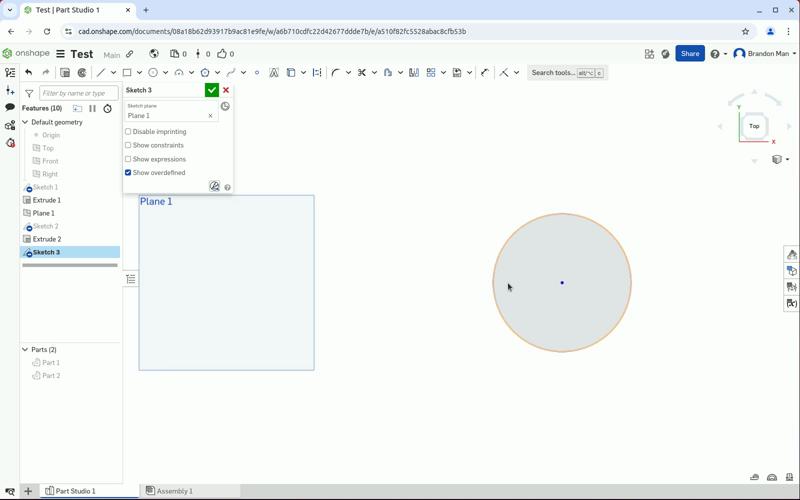
scroll(6)
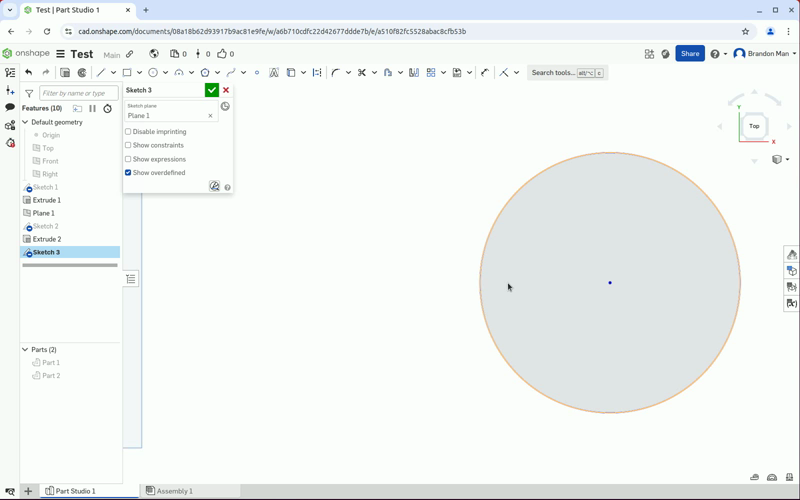
click(508, 282)
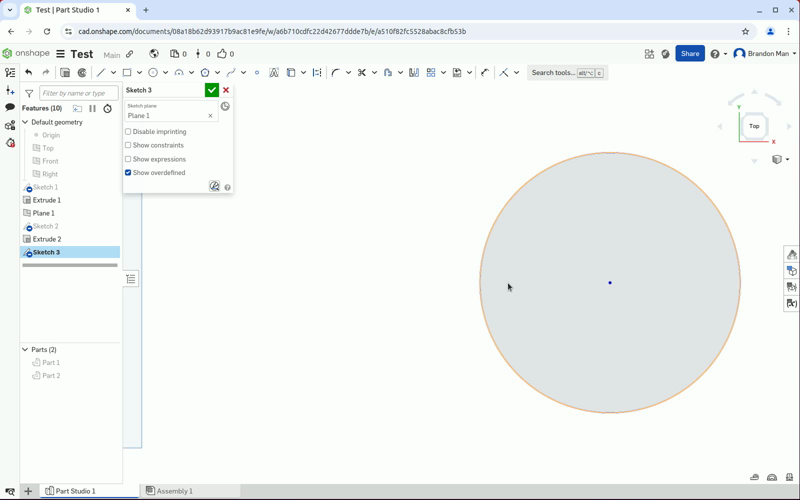
scroll(-6)
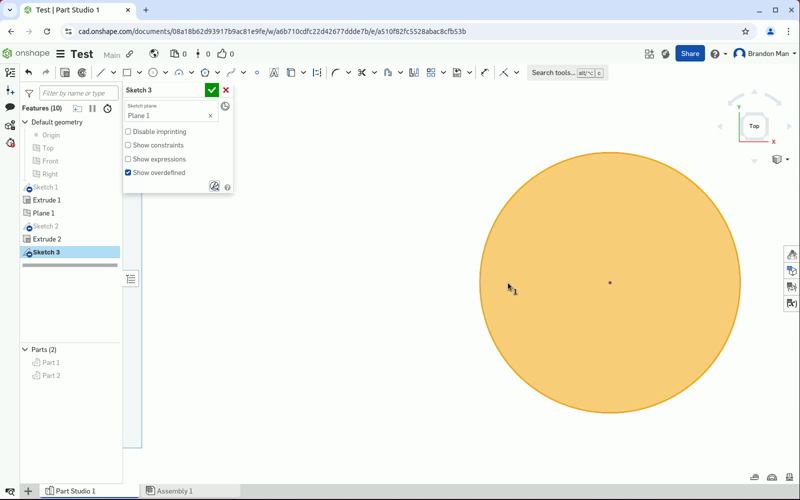
scroll(-6)
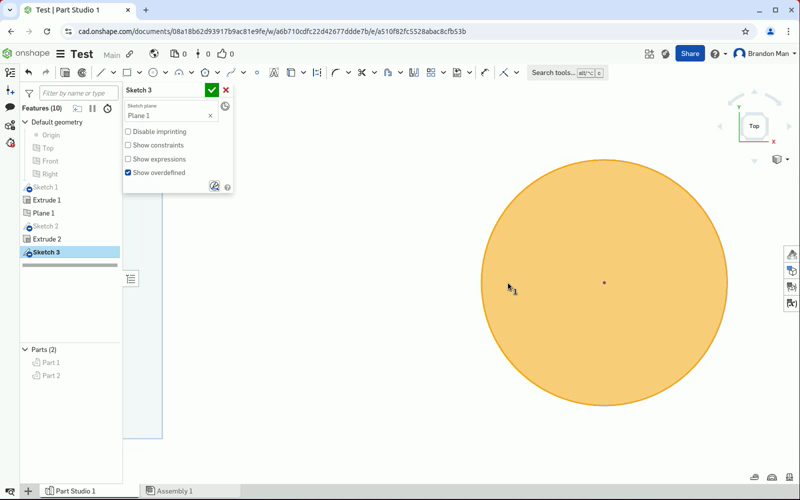
scroll(-6)
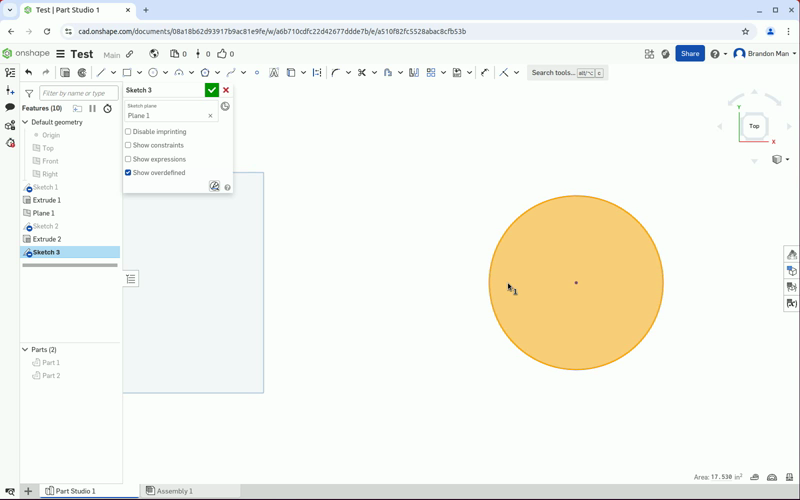
scroll(-6)
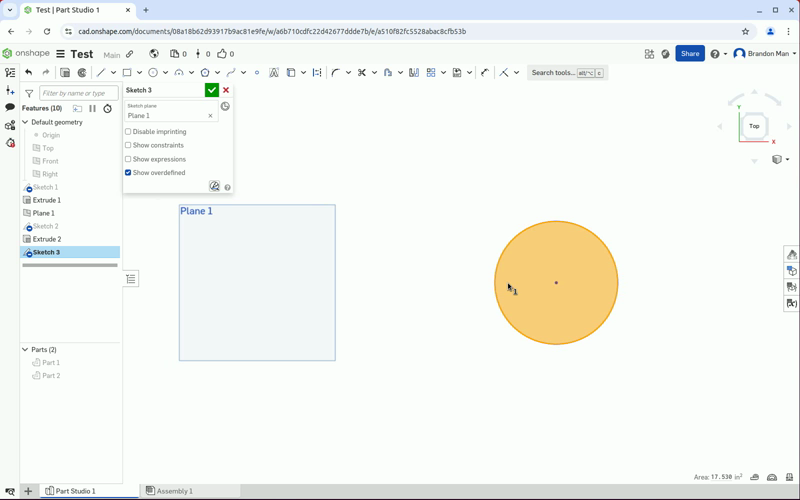
scroll(-6)
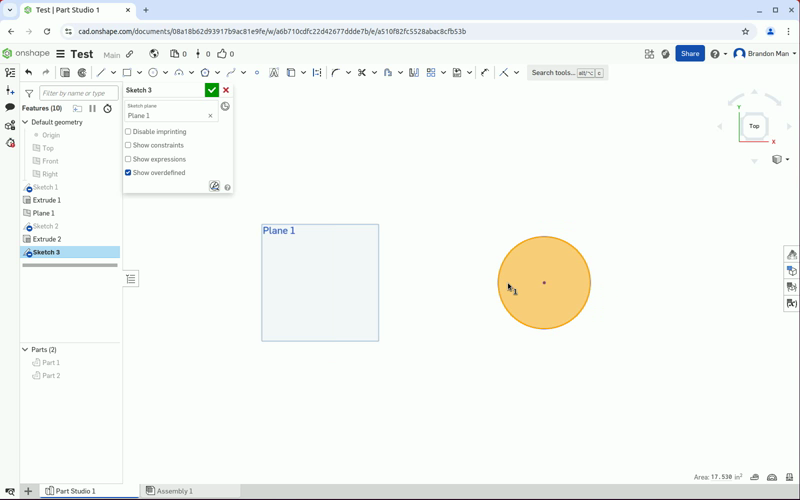
scroll(-6)
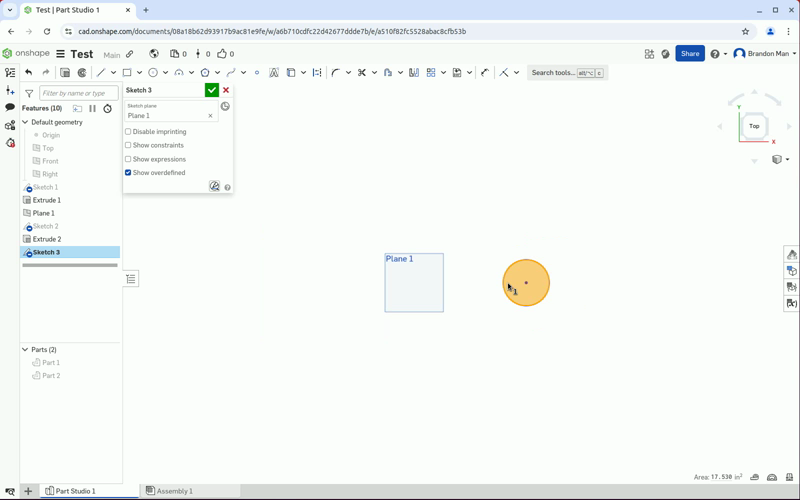
scroll(-6)
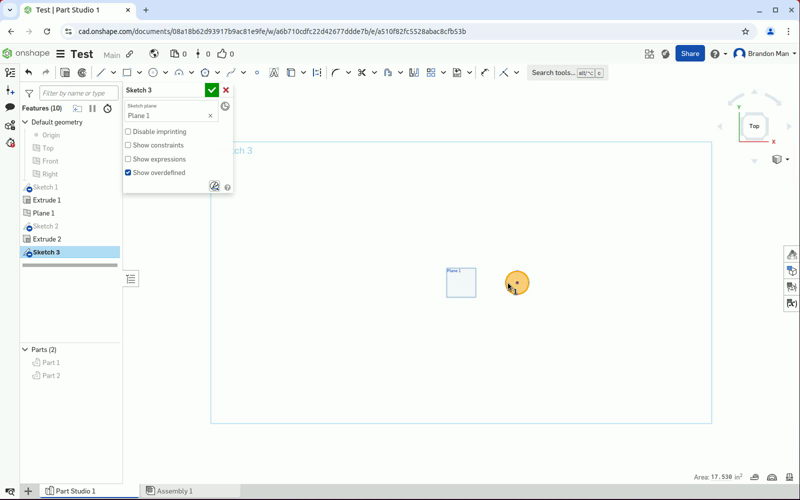
mouse_move(73, 352)
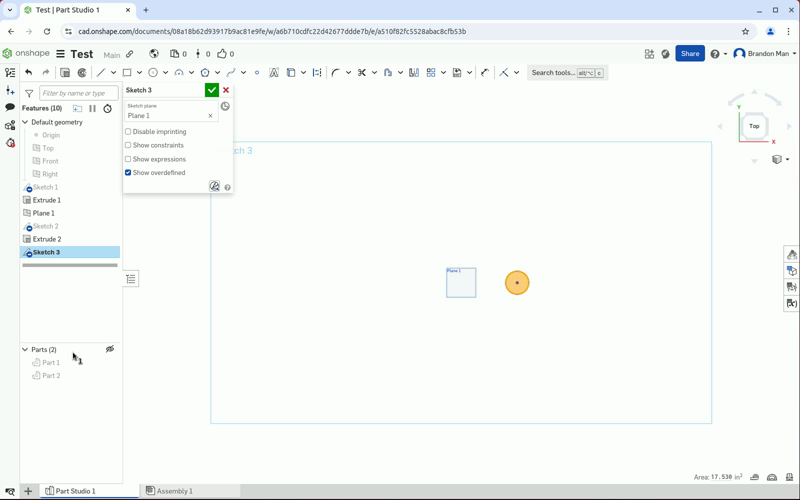
key(shift+y)
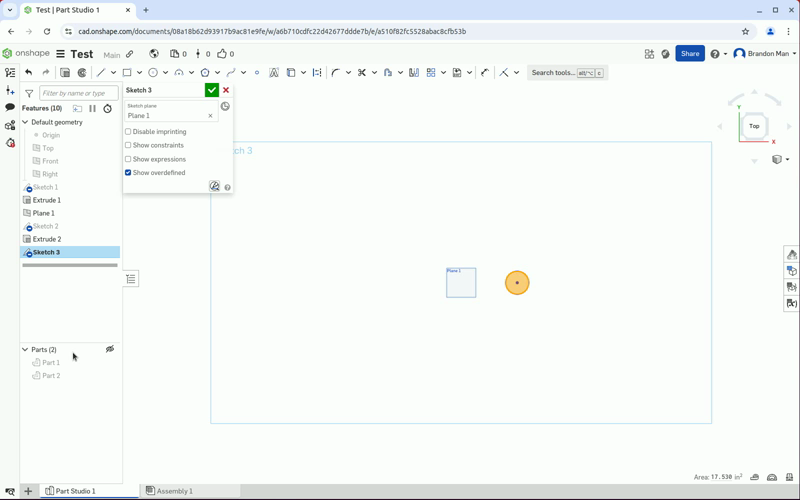
key(shift+e)
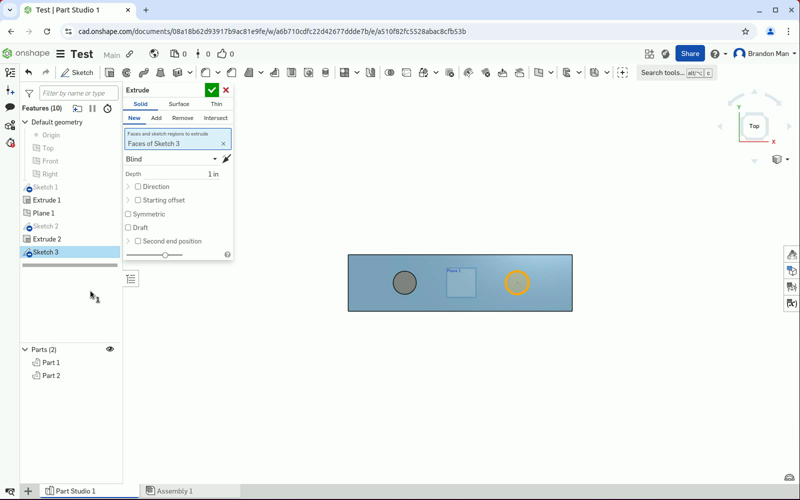
mouse_move(143, 106)
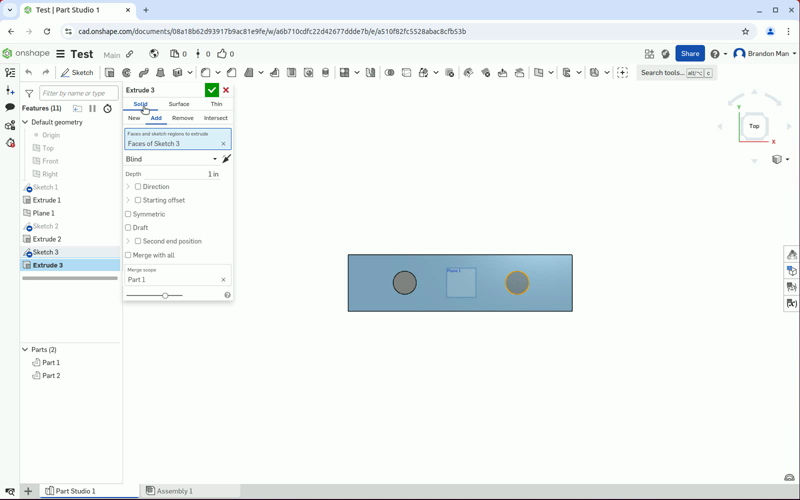
click(143, 106)
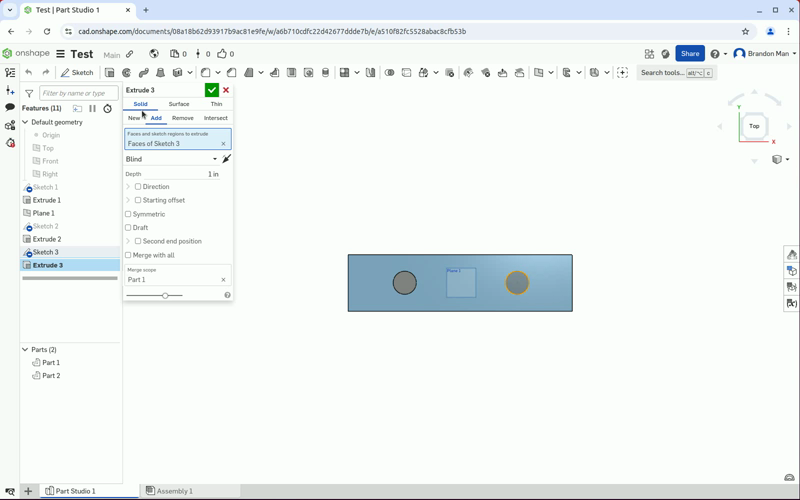
mouse_move(137, 120)
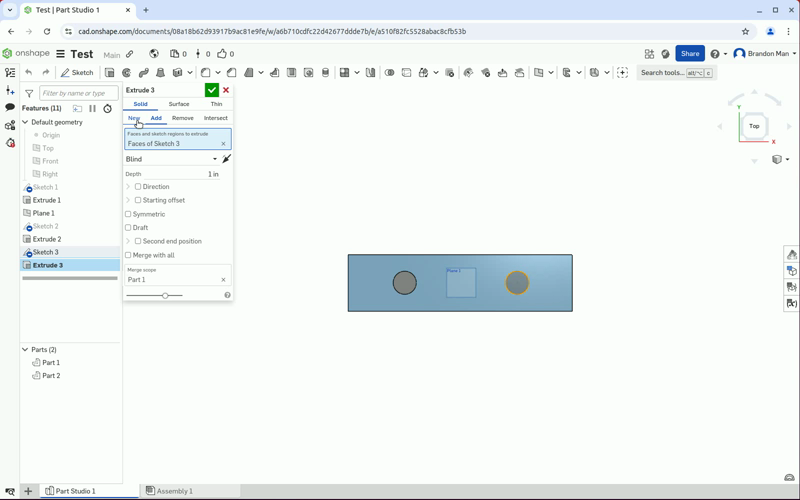
click(137, 120)
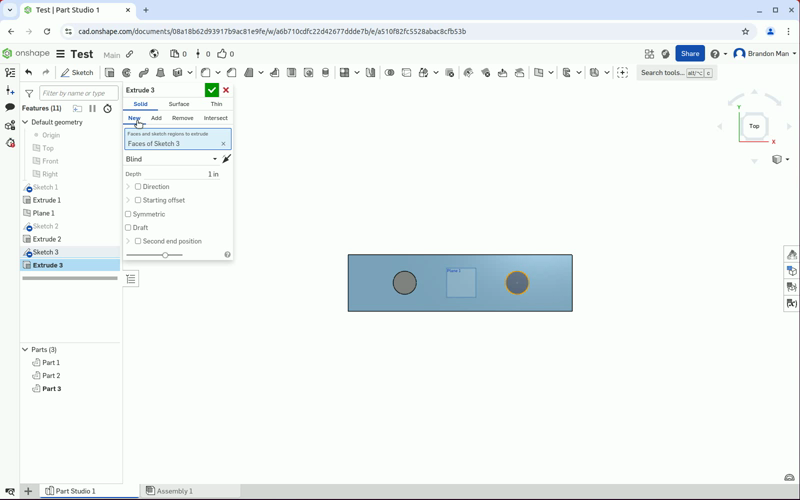
key(tab, 4)
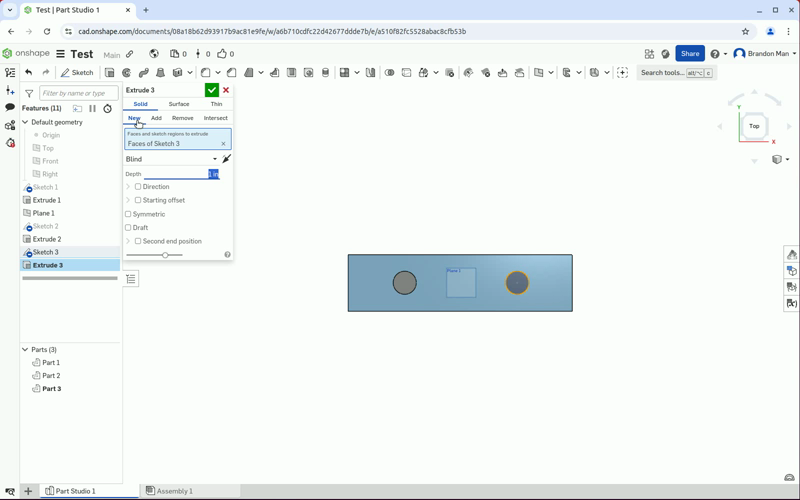
text(7.703)
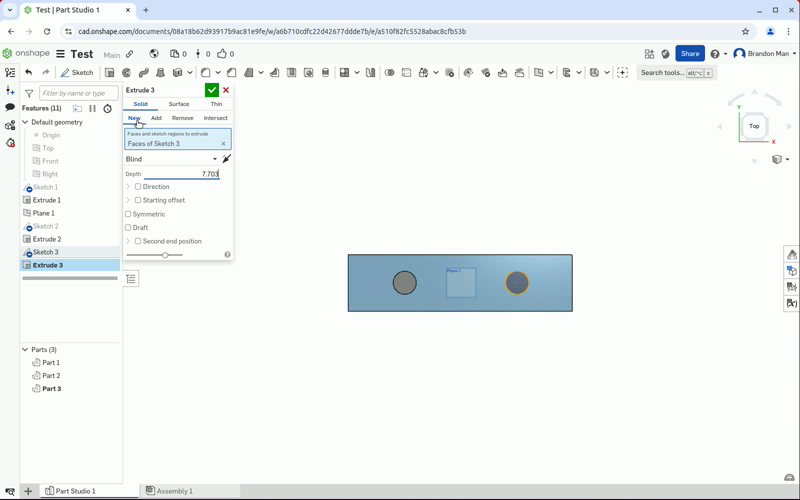
key(enter)
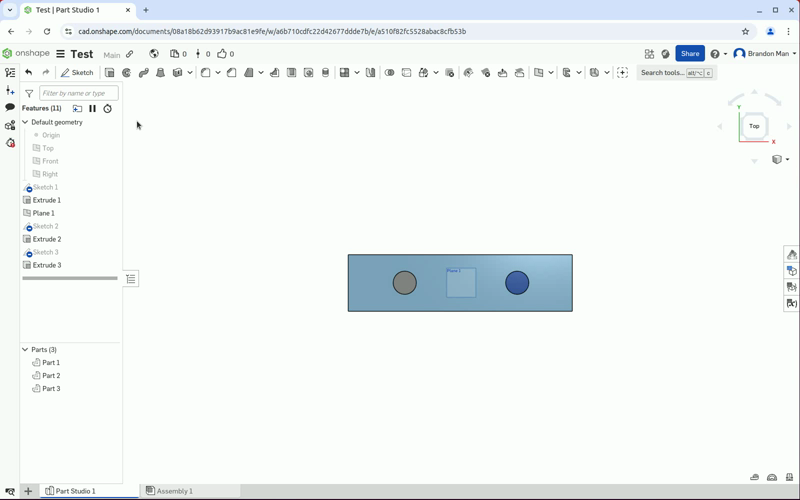
key(shift+h)
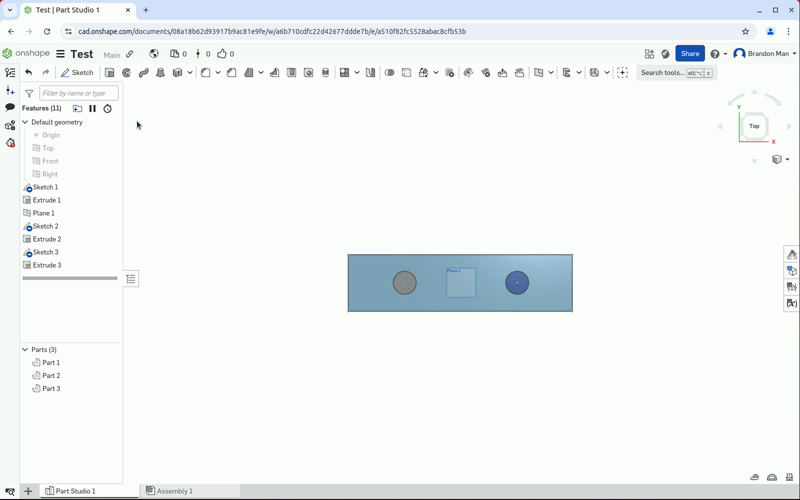
key(shift+h)
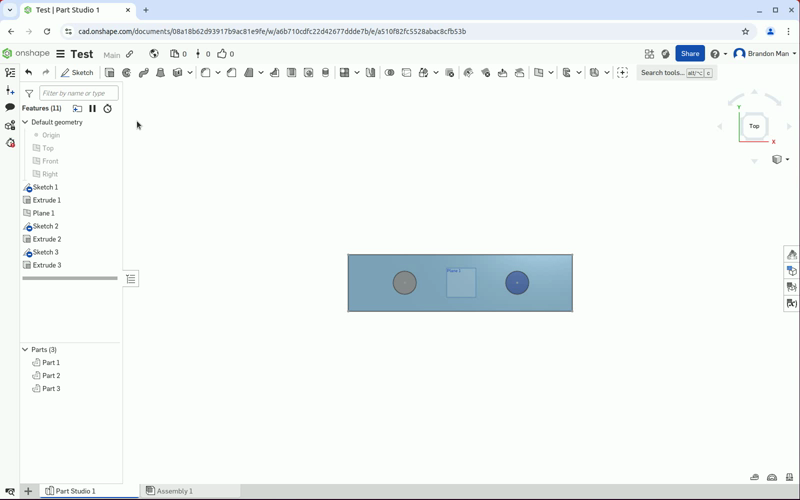
key(shift+7)
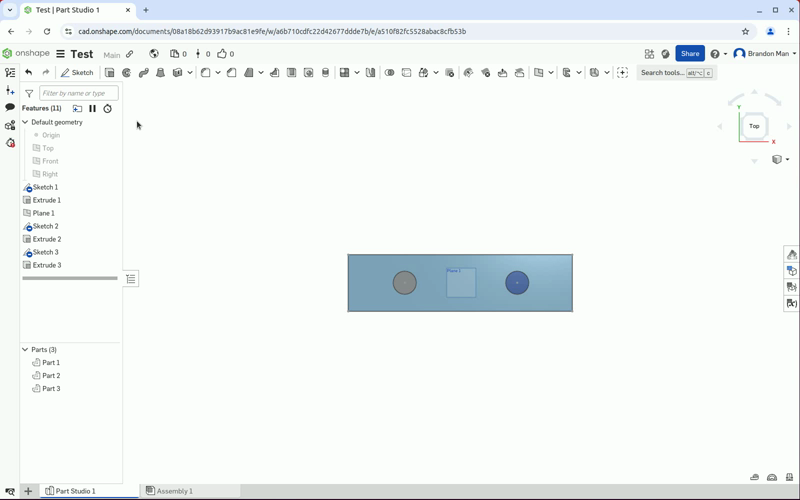
key(up, 3)
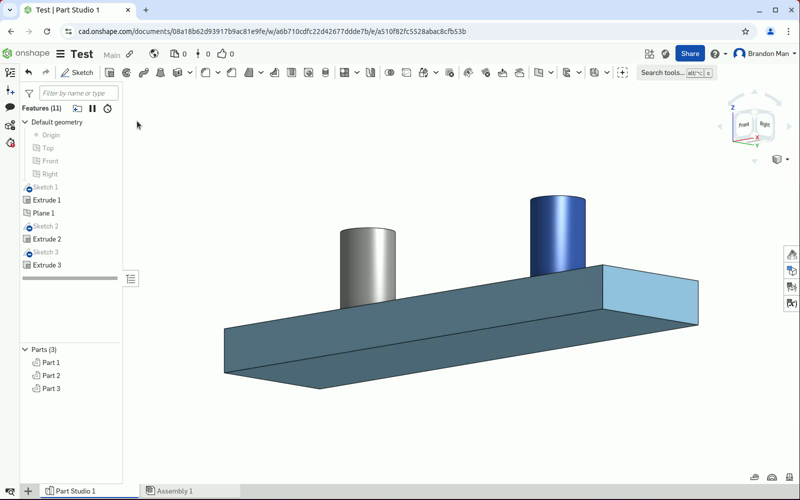
key(left, 3)
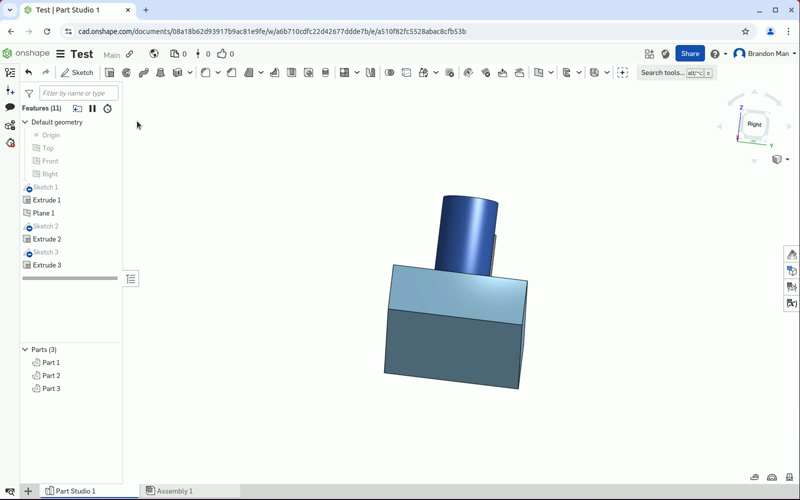
key(right, 3)
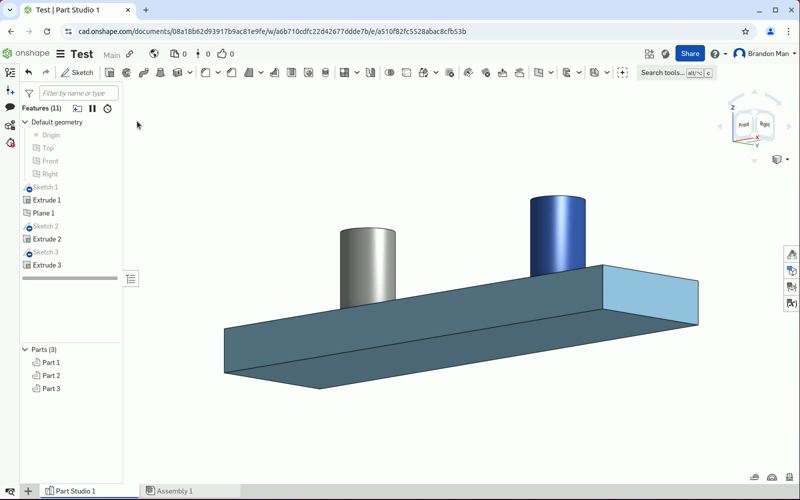
key(down, 3)
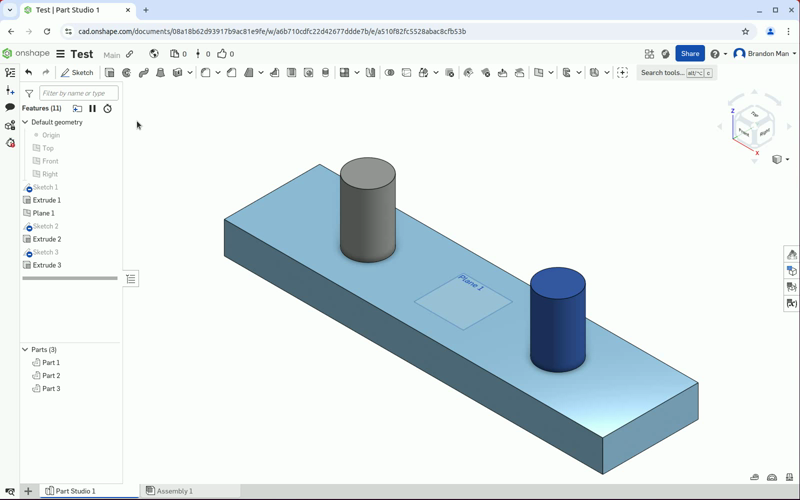
mouse_move(73, 189)
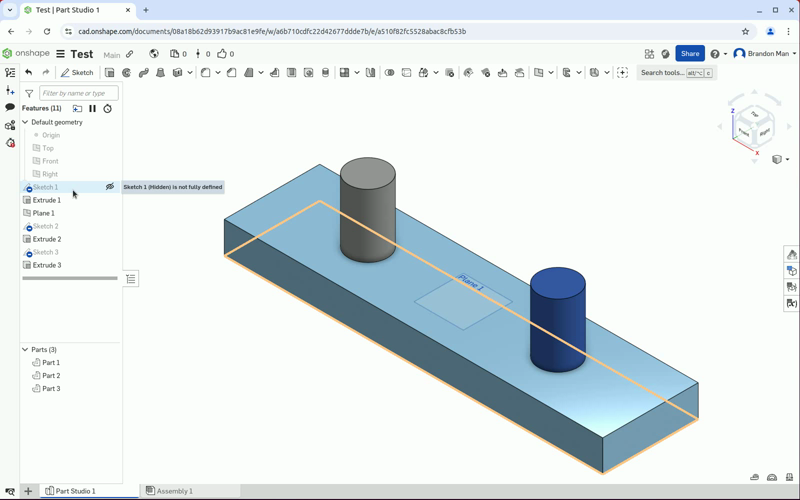
click(73, 189)